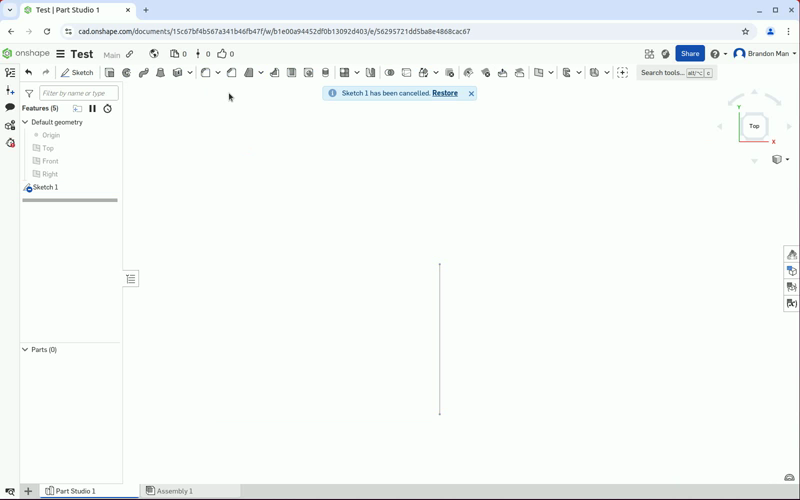
key(shift+h)
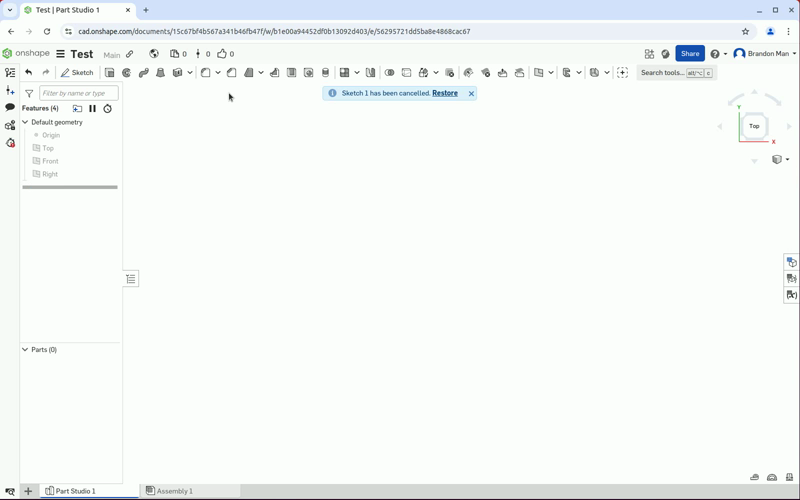
mouse_move(73, 352)
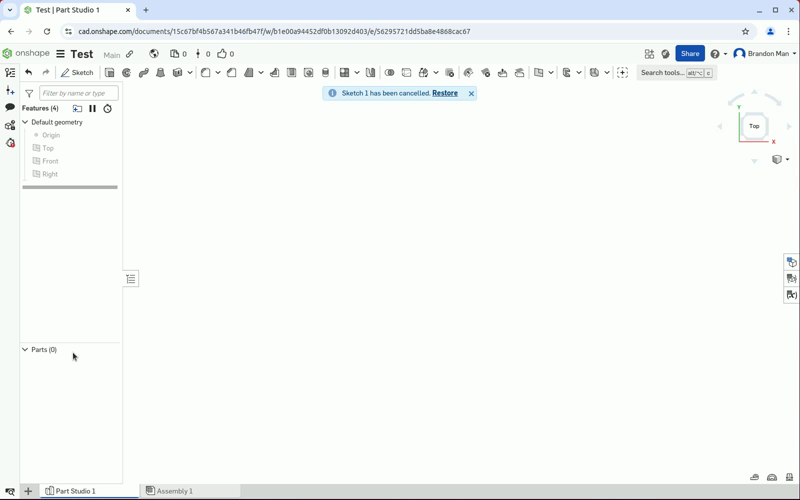
key(y)
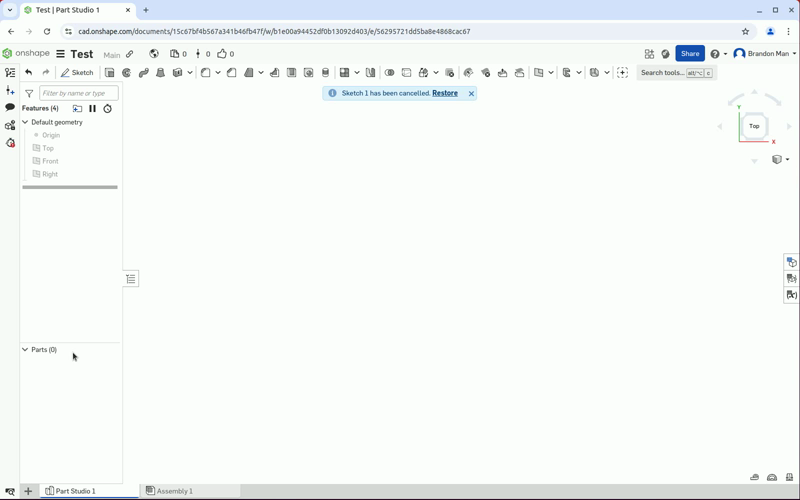
key(shift+p)
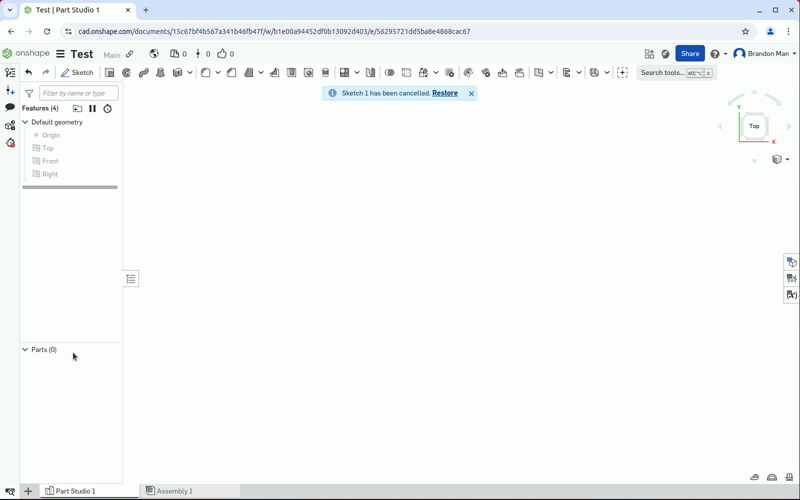
key(space)
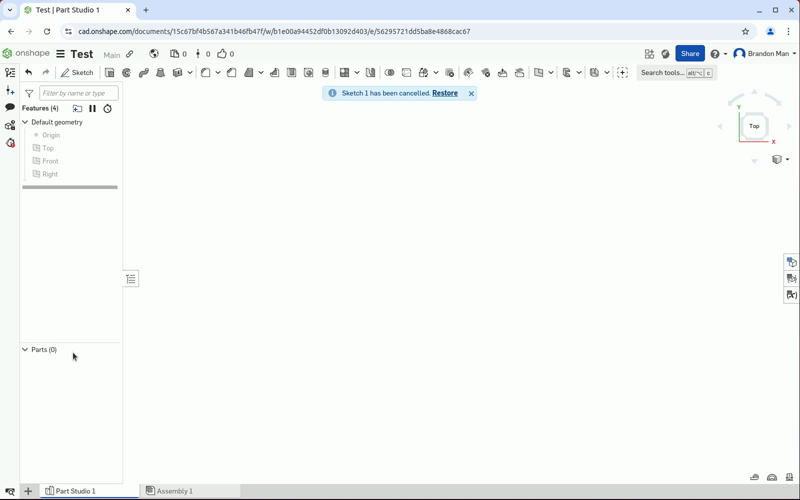
key_down(shift)
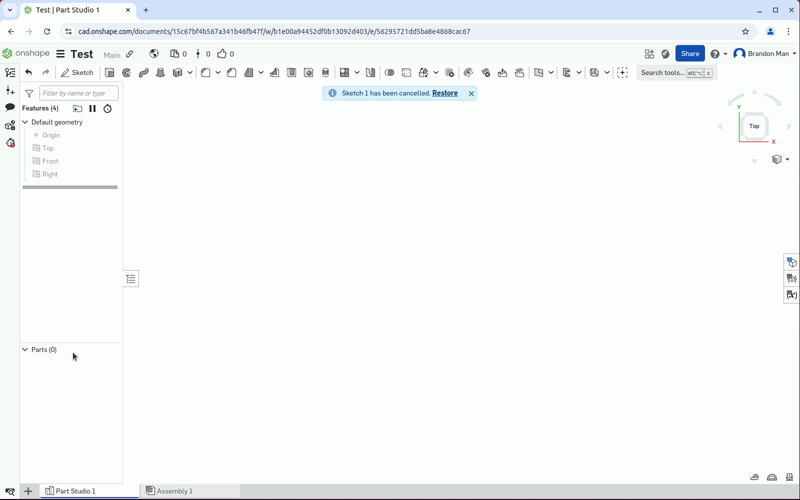
key(up)
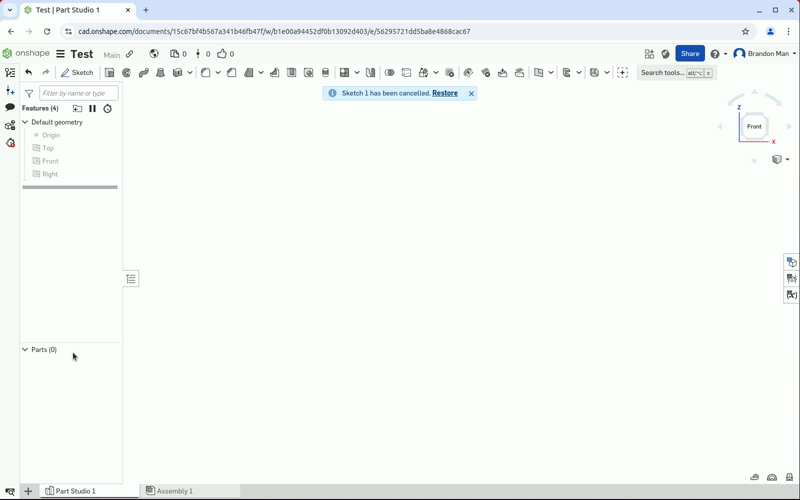
key_up(shift)
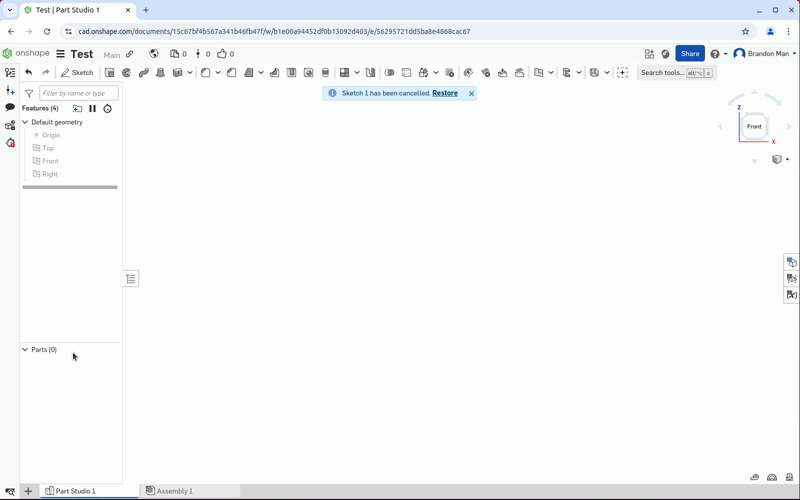
mouse_move(73, 352)
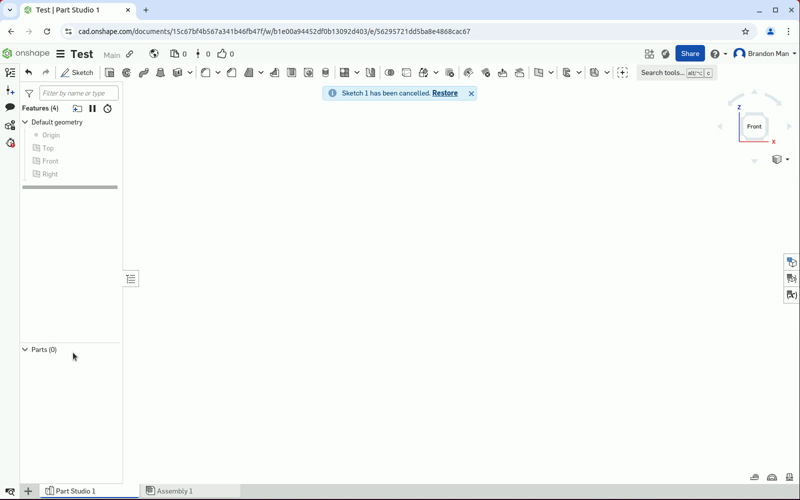
key(shift+y)
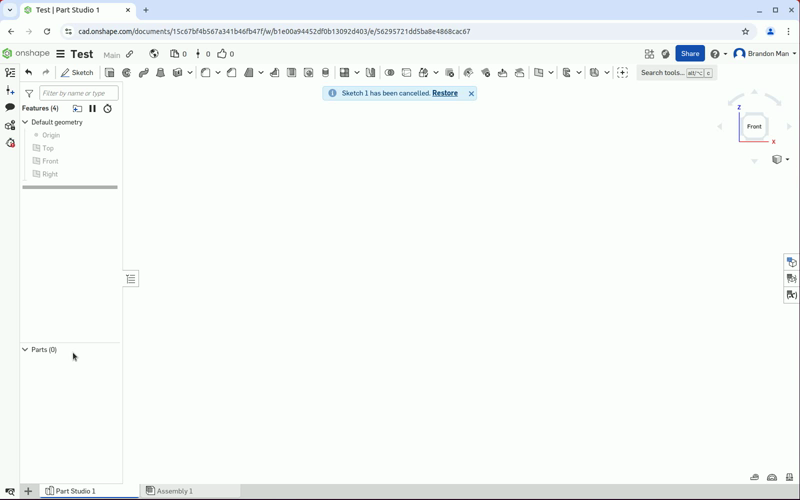
key(shift+s)
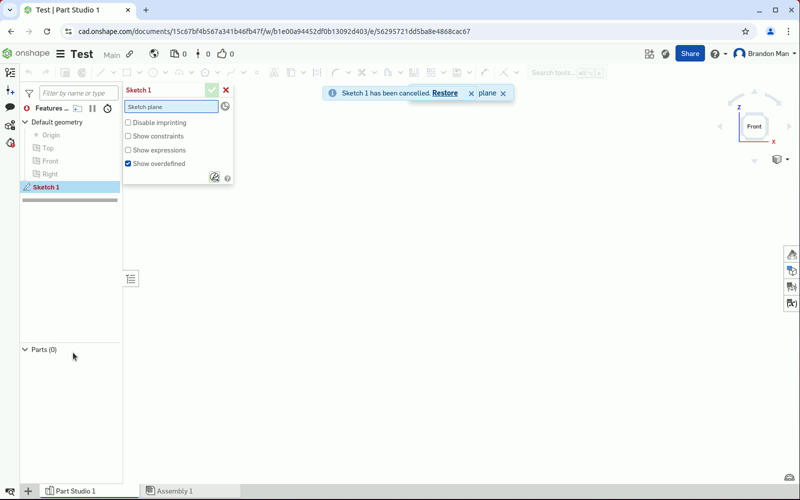
mouse_move(73, 163)
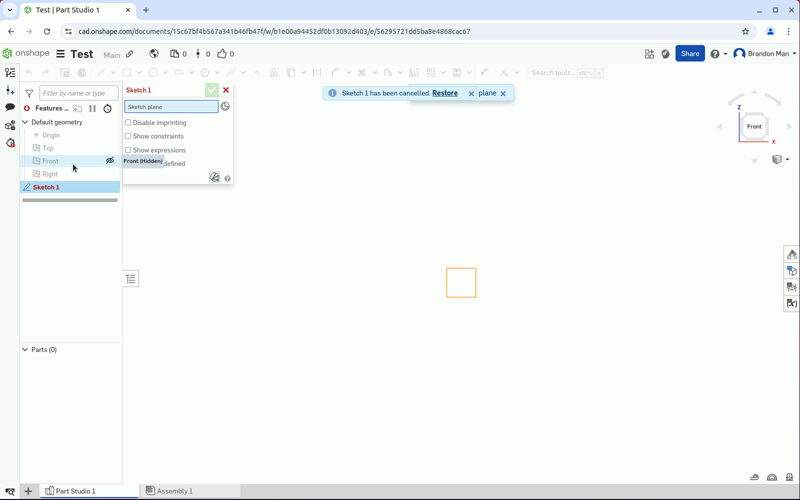
click(73, 163)
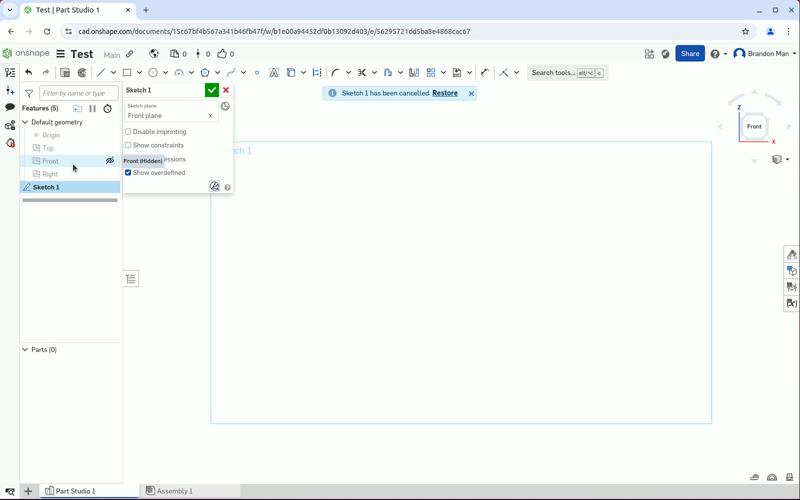
mouse_move(73, 352)
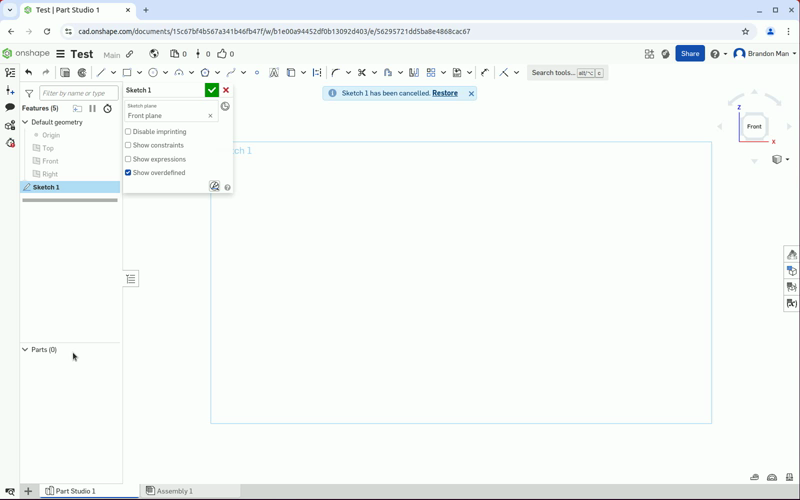
key(y)
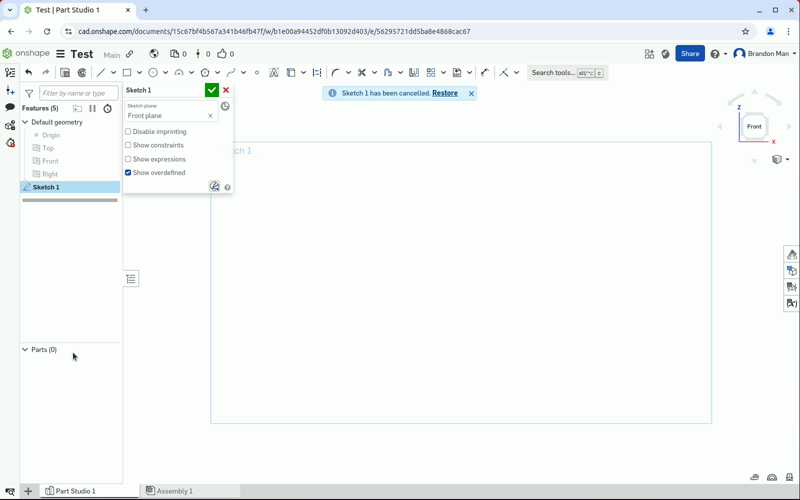
key(l)
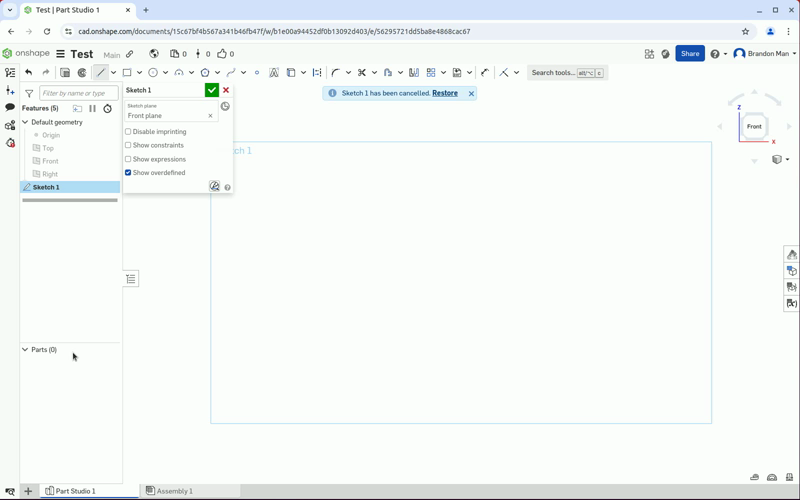
key_down(shift)
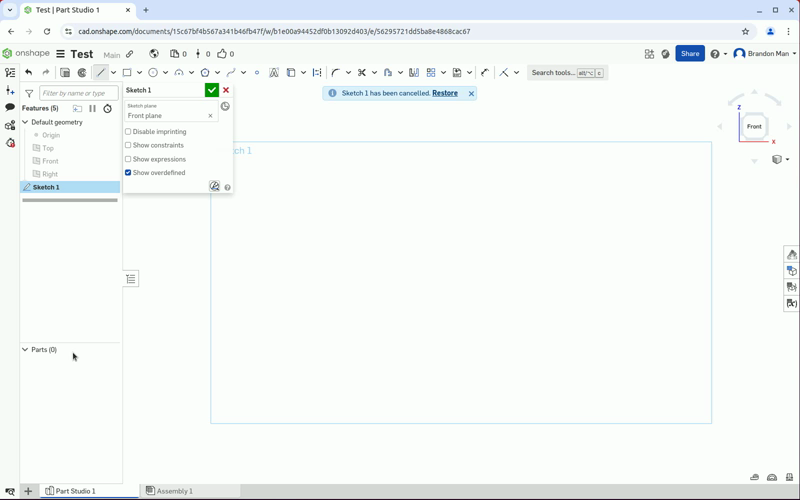
mouse_move(424, 282)
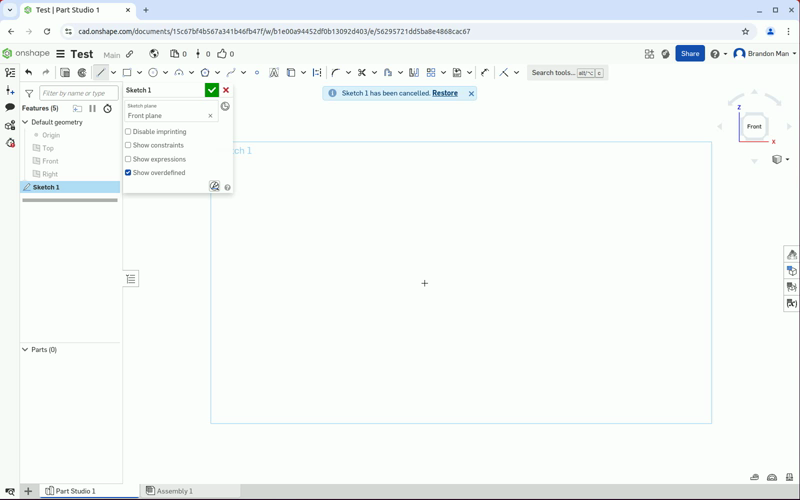
click(424, 282)
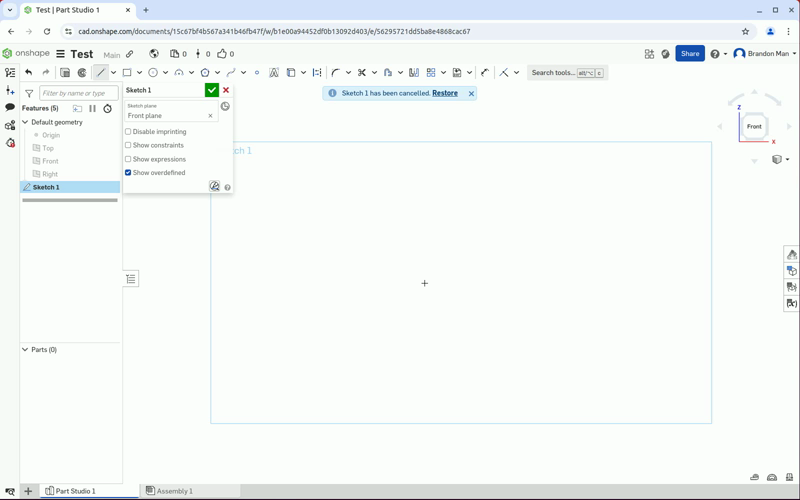
key_up(shift)
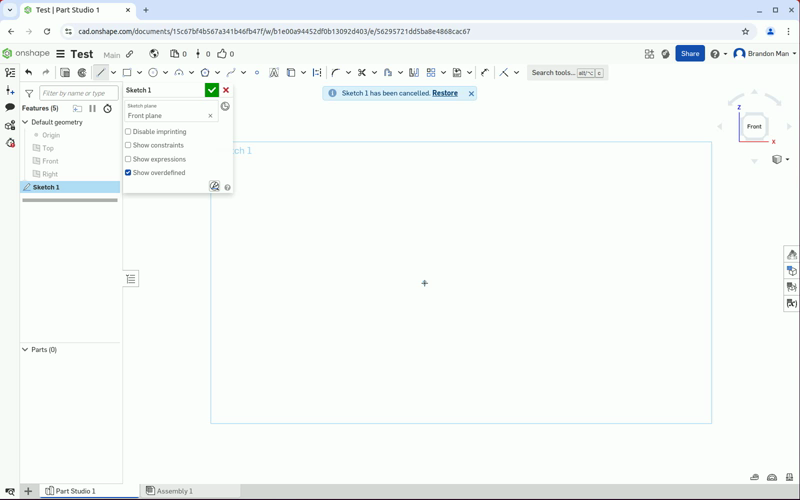
key_down(shift)
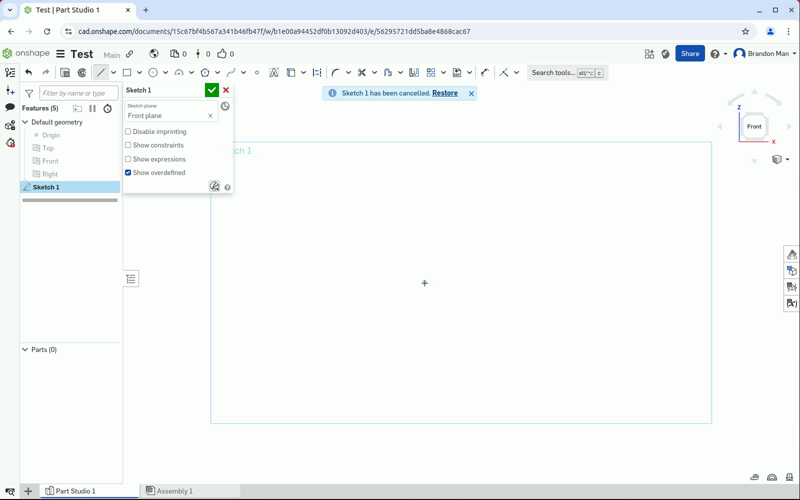
mouse_move(502, 282)
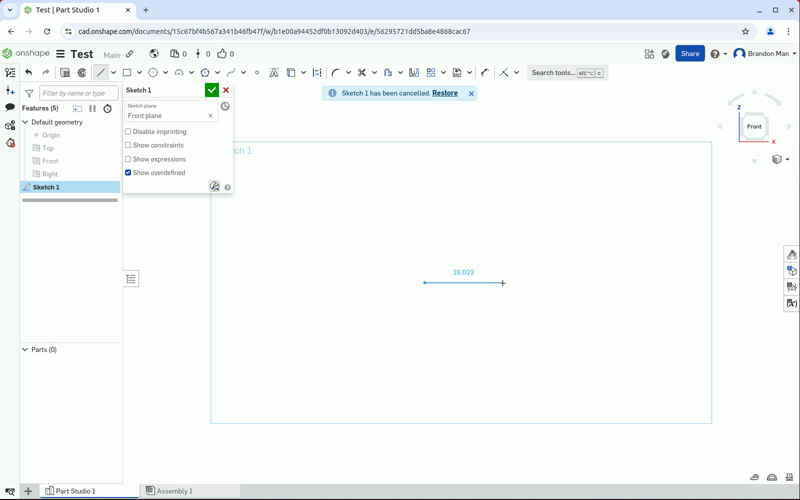
click(502, 282)
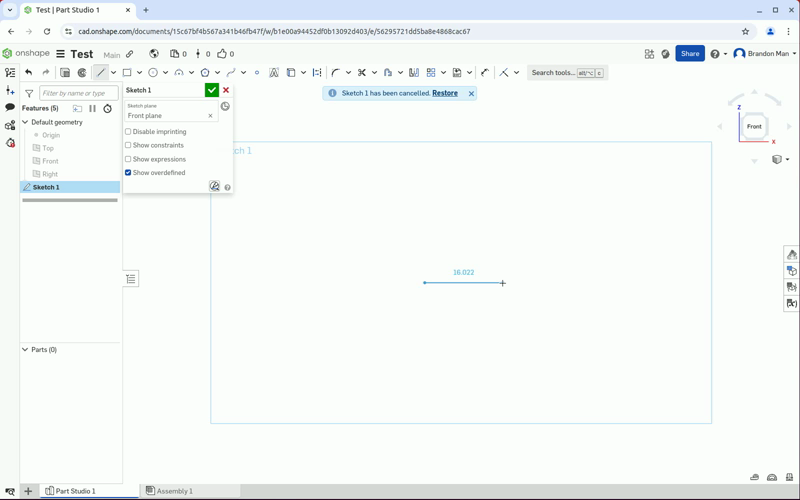
key_up(shift)
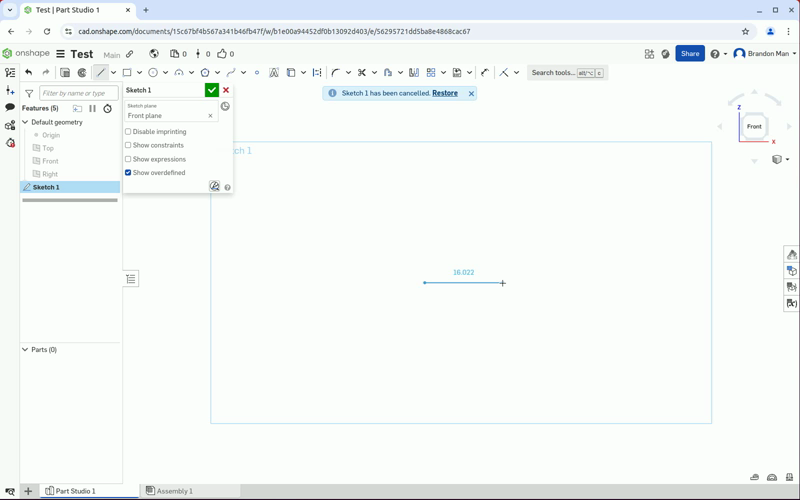
key_down(shift)
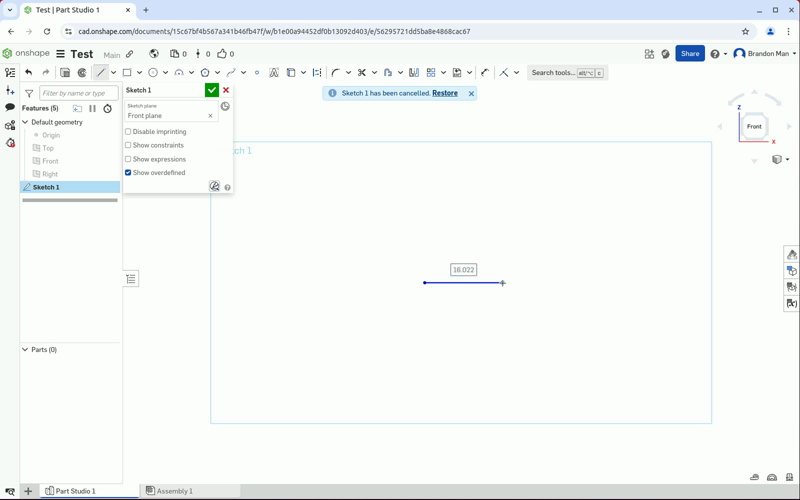
mouse_move(502, 189)
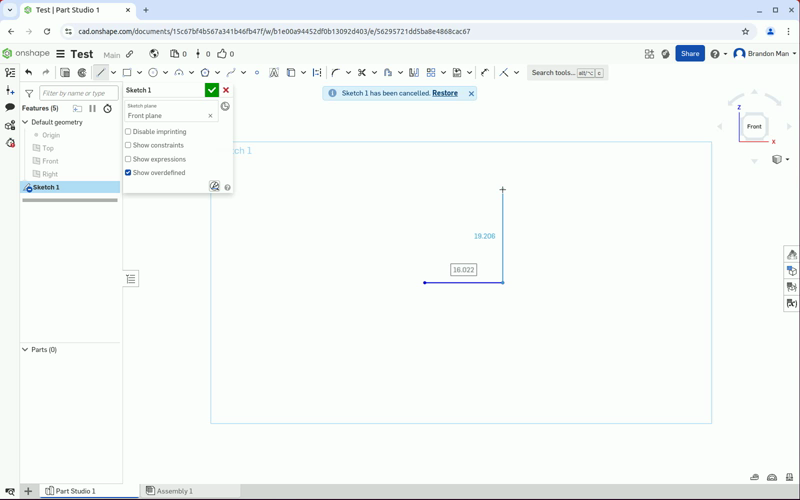
click(502, 189)
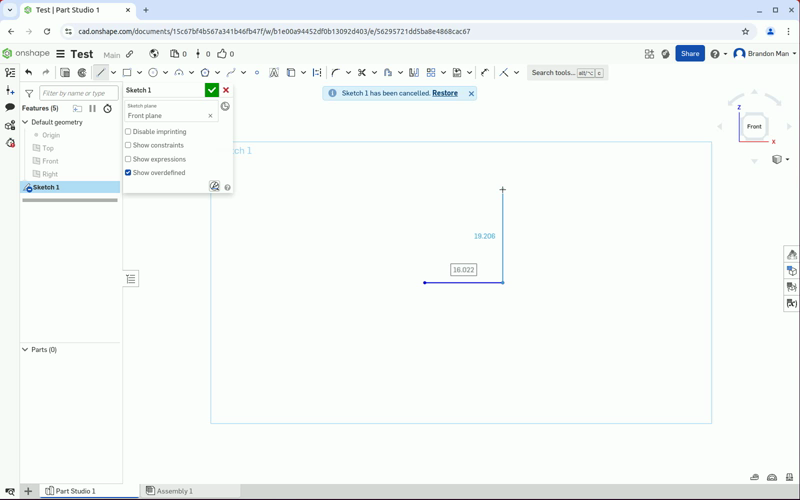
key_up(shift)
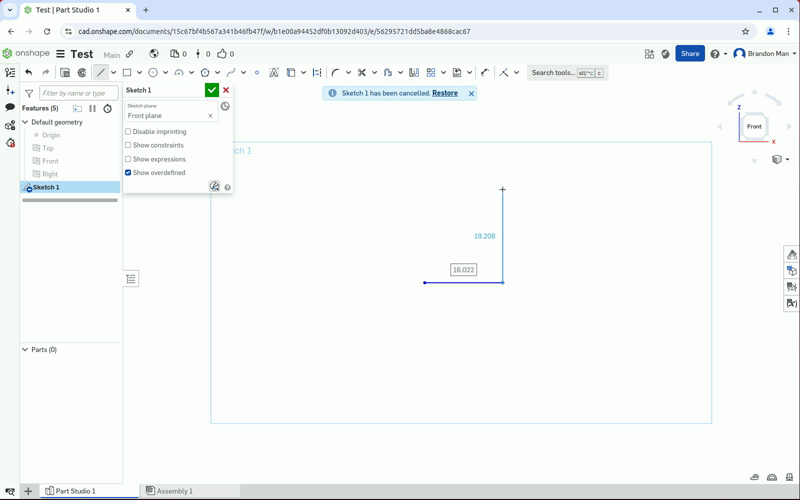
key_down(shift)
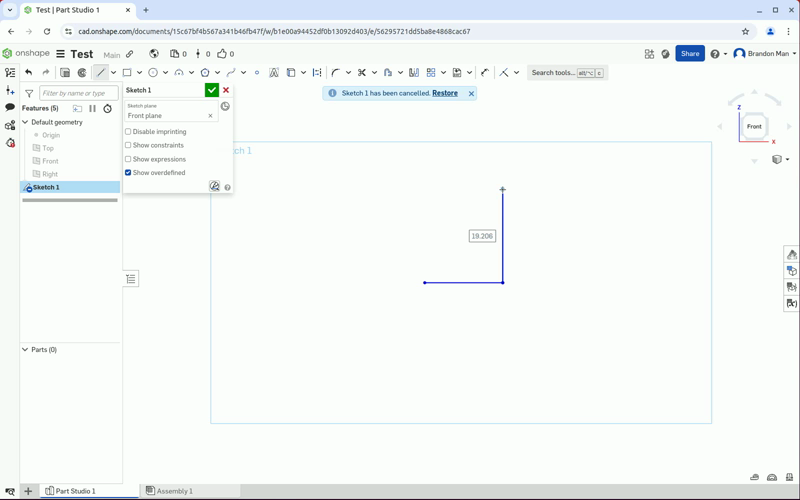
mouse_move(532, 189)
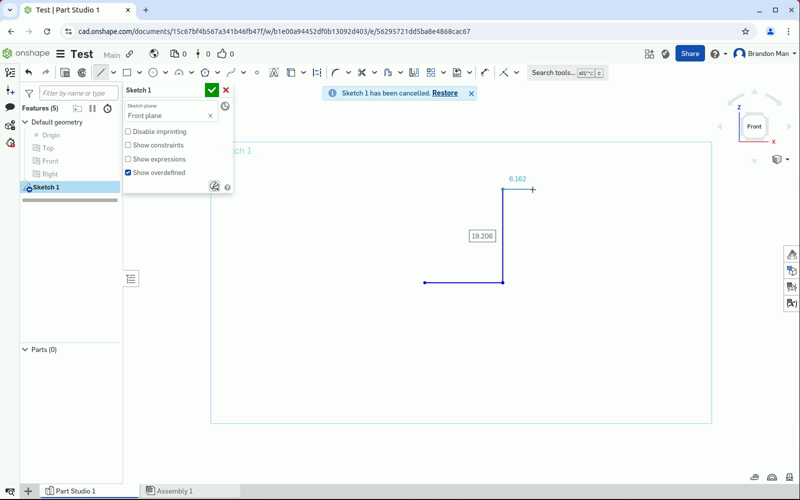
mouse_move(487, 170)
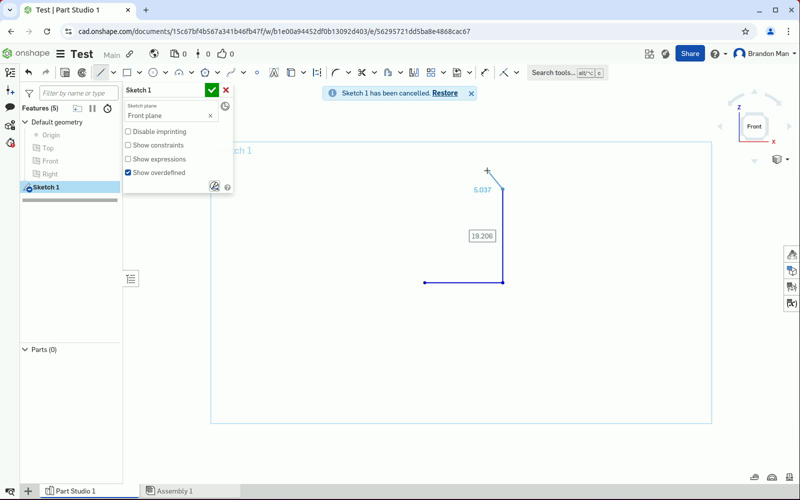
click(487, 170)
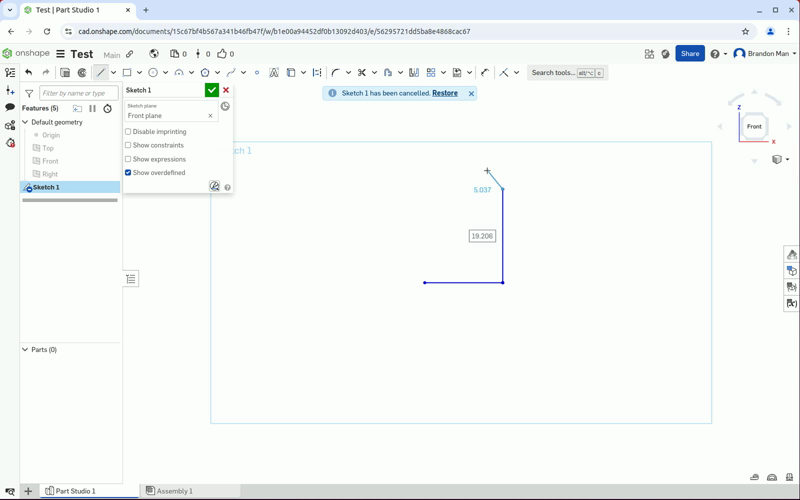
key_up(shift)
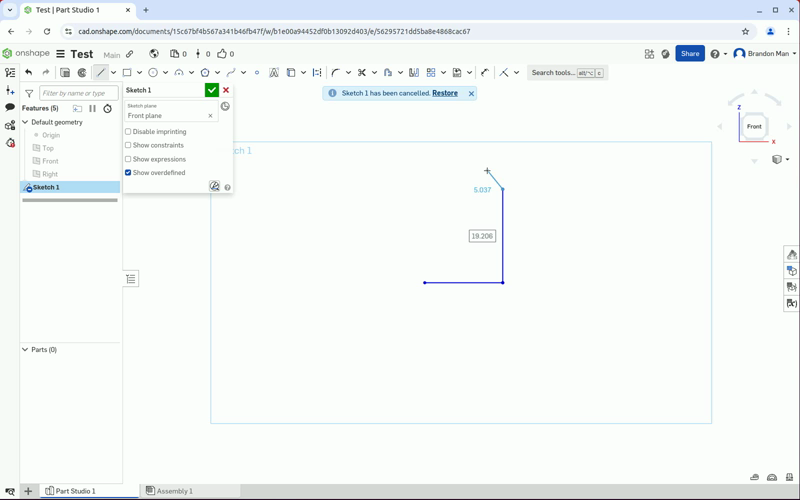
key_down(shift)
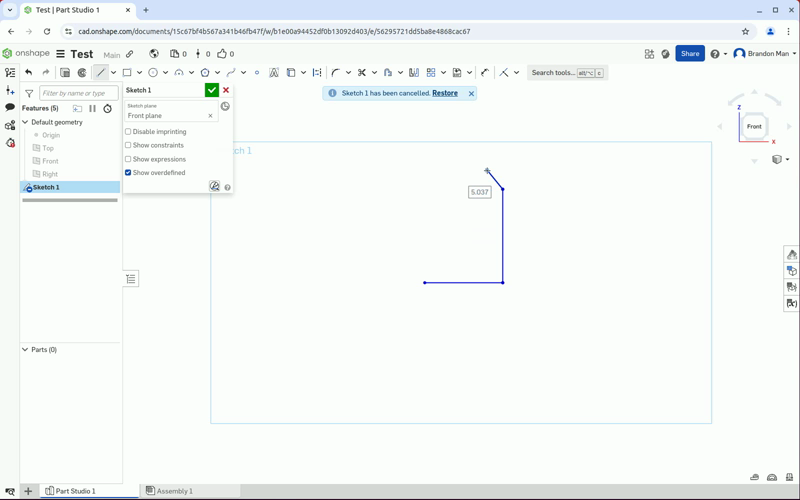
mouse_move(517, 170)
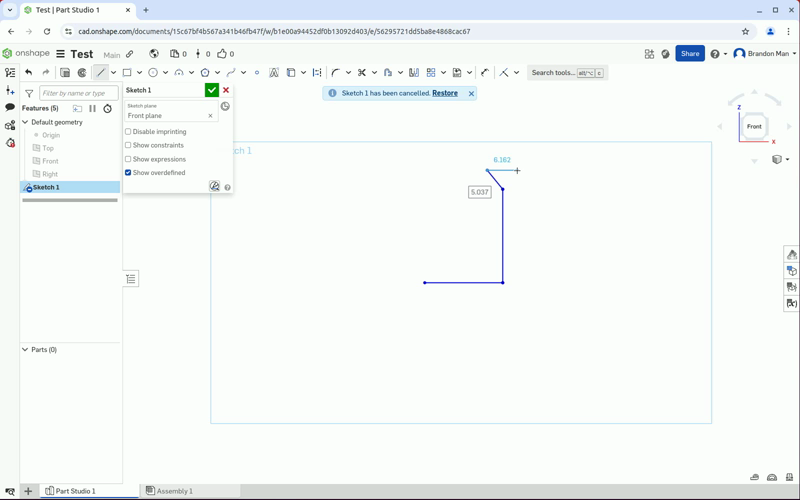
mouse_move(439, 170)
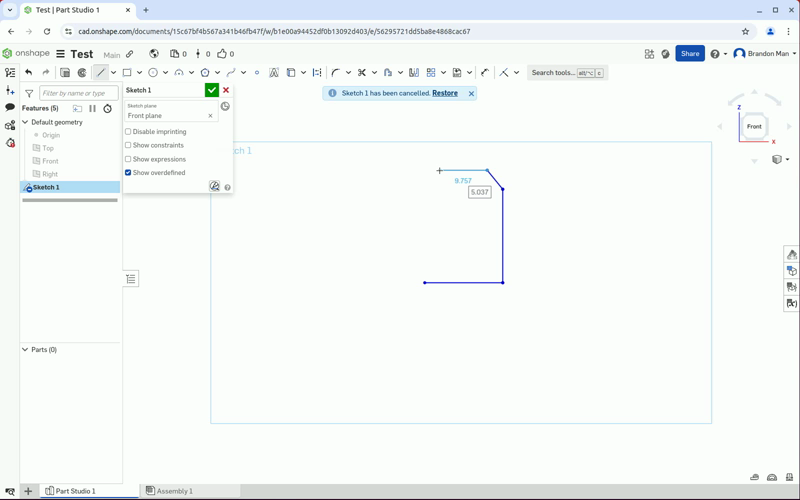
click(439, 170)
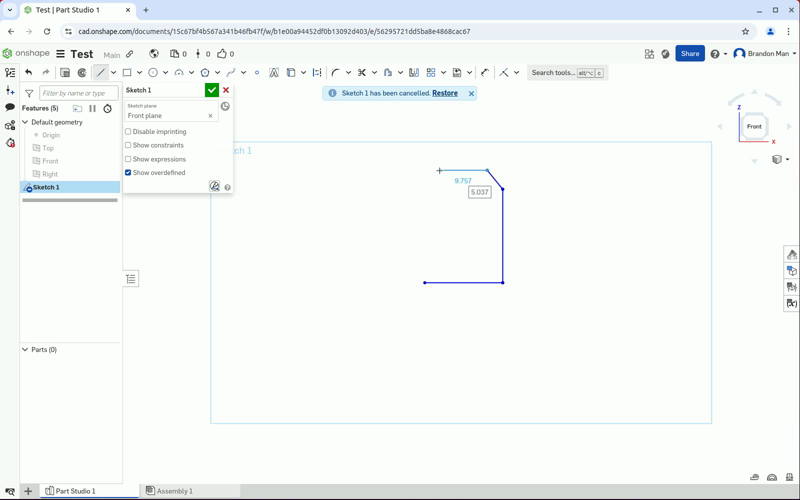
key_up(shift)
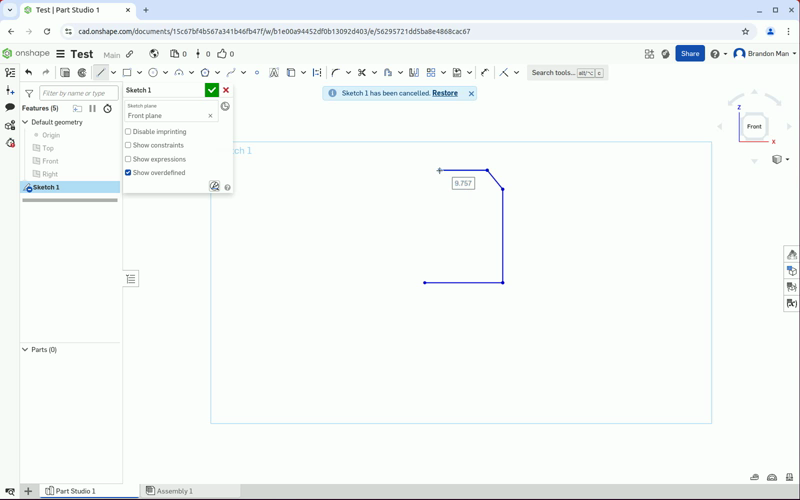
key_down(shift)
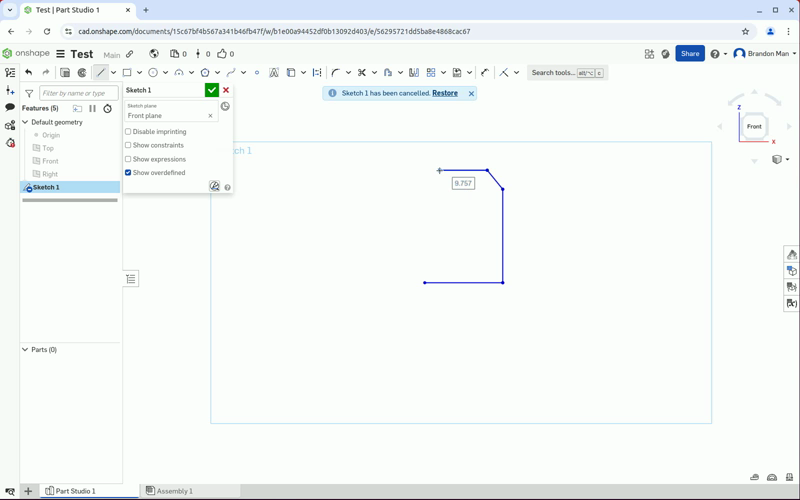
mouse_move(469, 170)
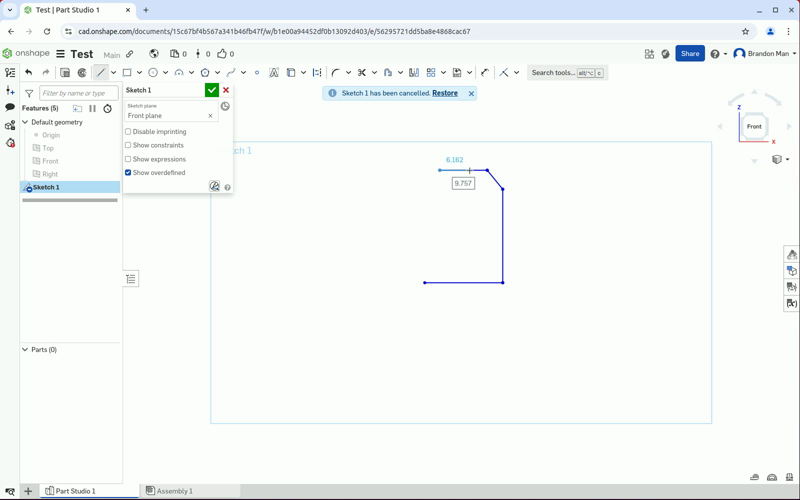
mouse_move(424, 189)
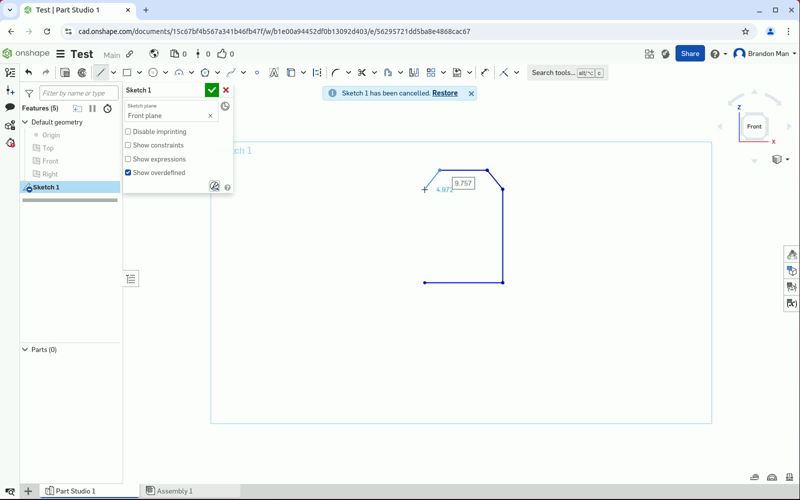
click(424, 189)
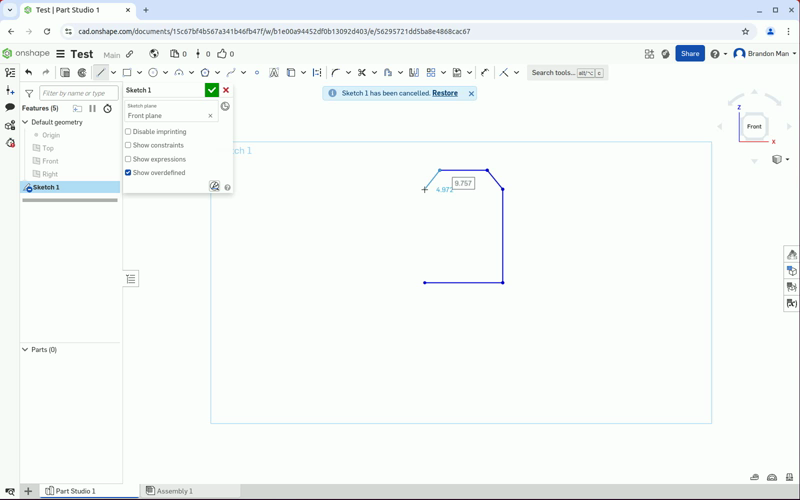
key_up(shift)
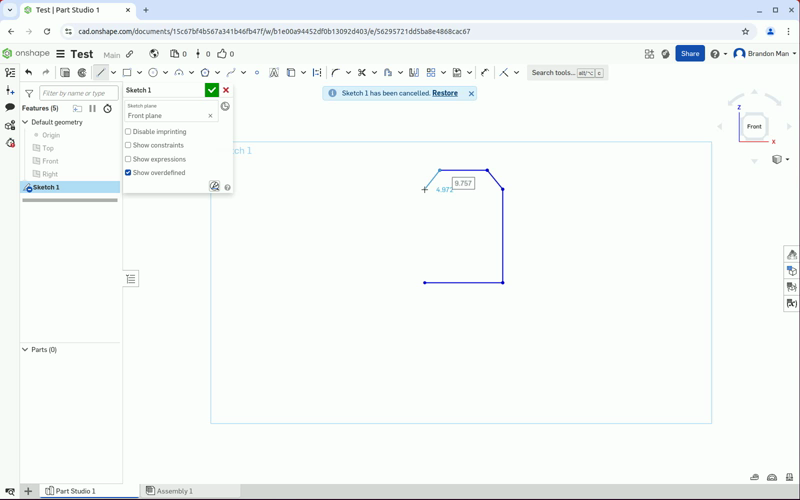
key_down(shift)
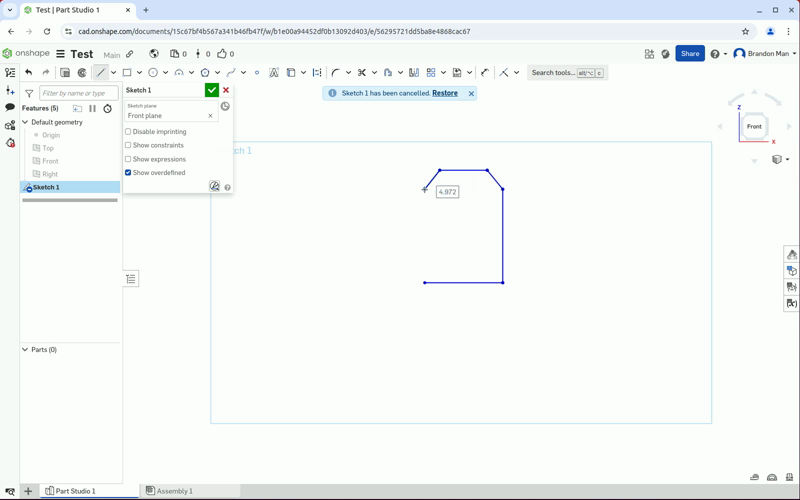
mouse_move(424, 282)
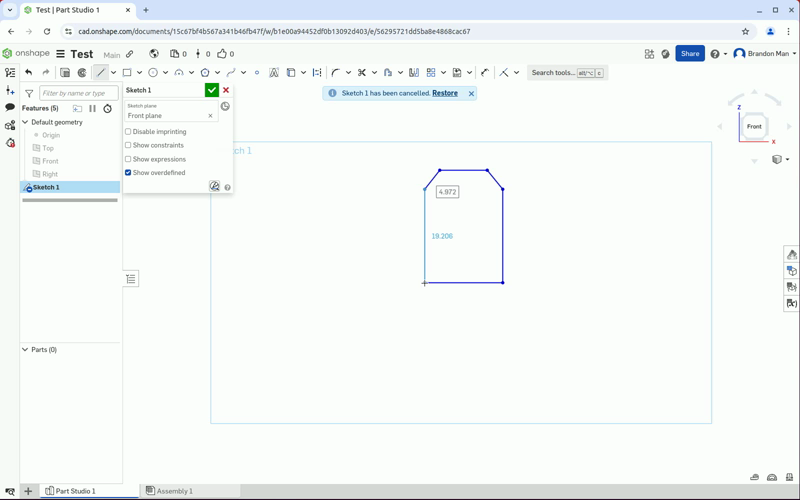
key_up(shift)
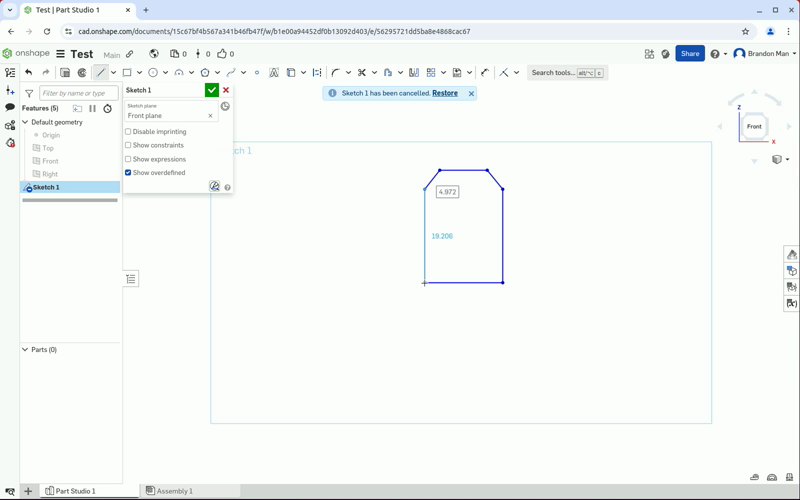
click(424, 282)
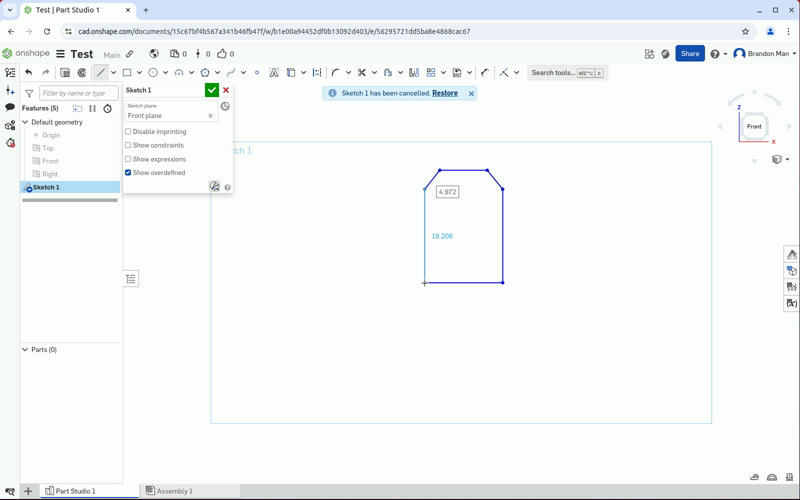
key(esc)
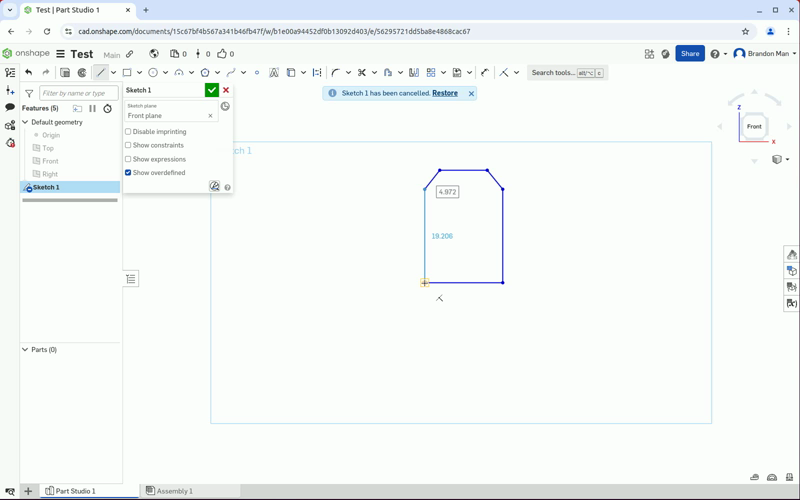
mouse_move(487, 203)
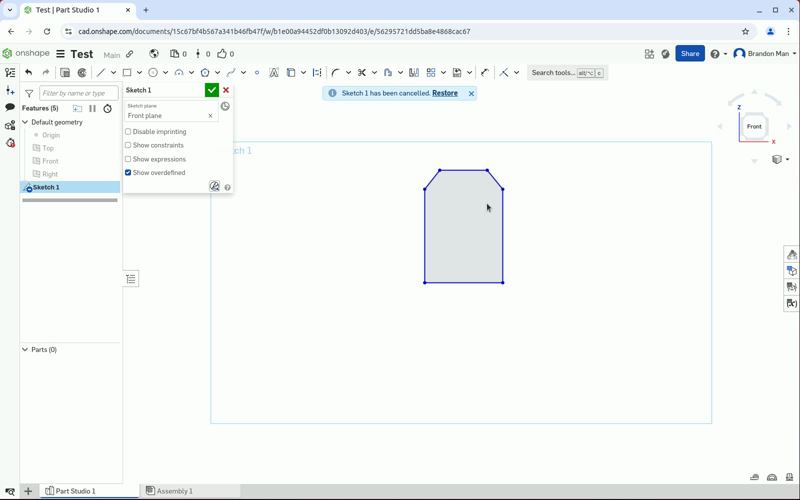
click(487, 203)
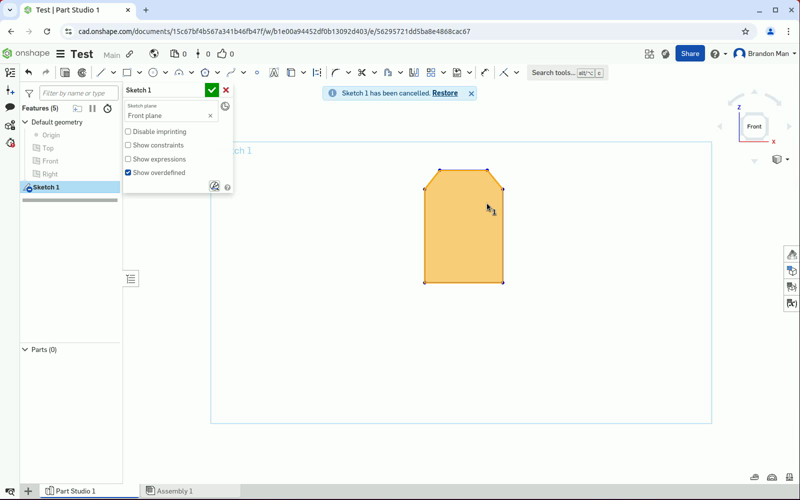
mouse_move(73, 352)
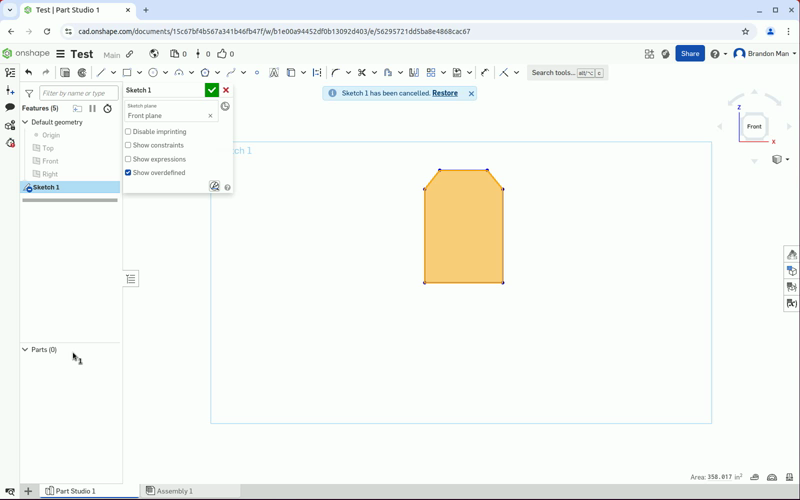
key(shift+y)
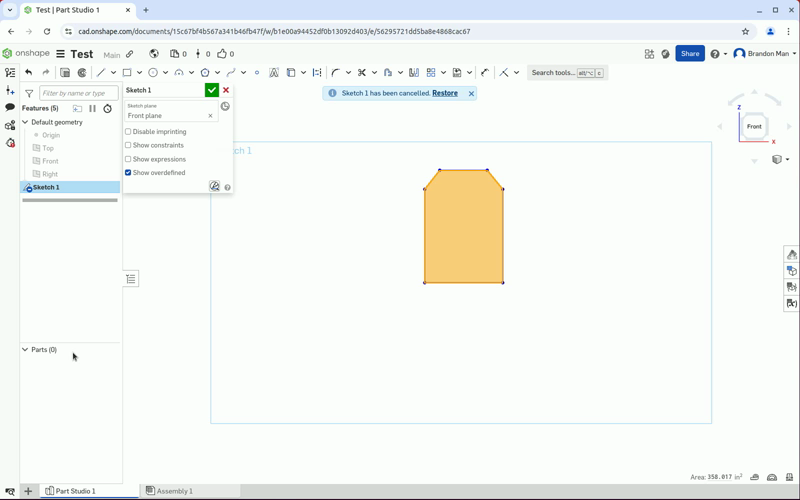
key(shift+e)
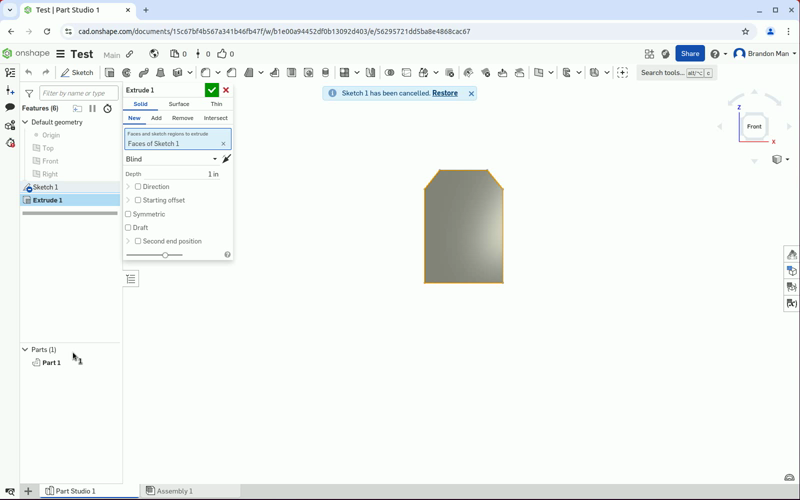
mouse_move(143, 106)
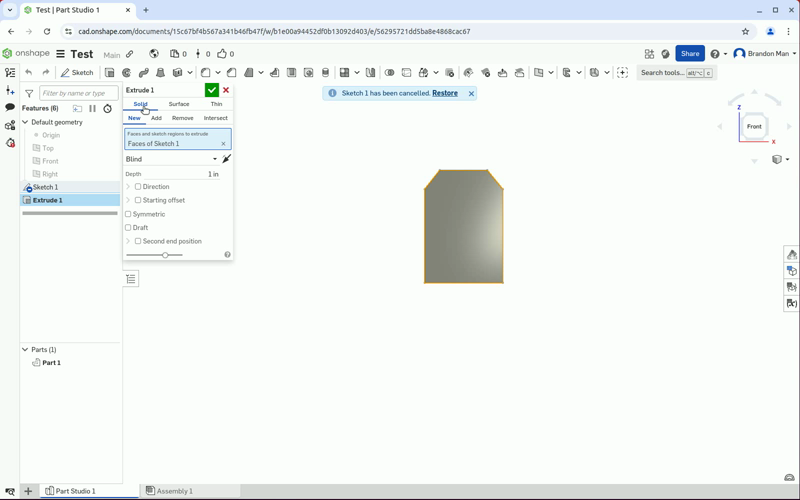
click(143, 106)
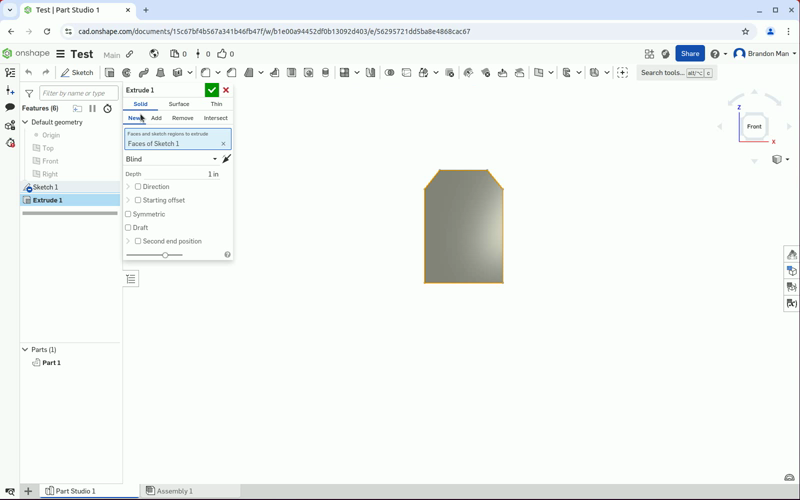
mouse_move(137, 120)
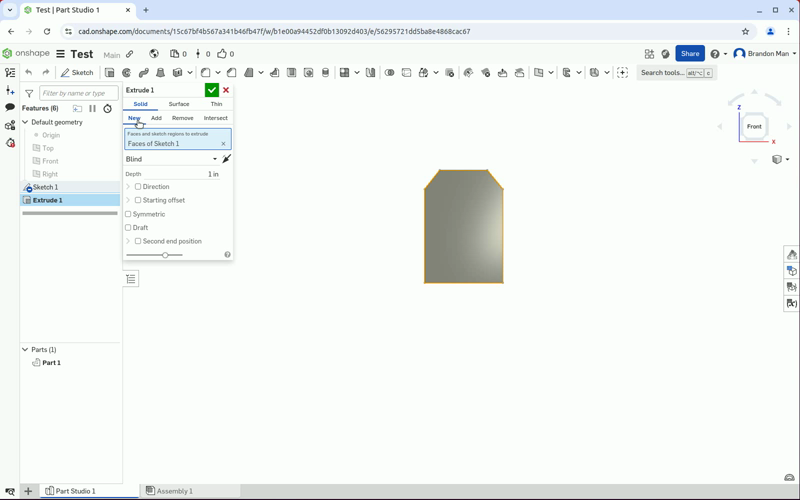
click(137, 120)
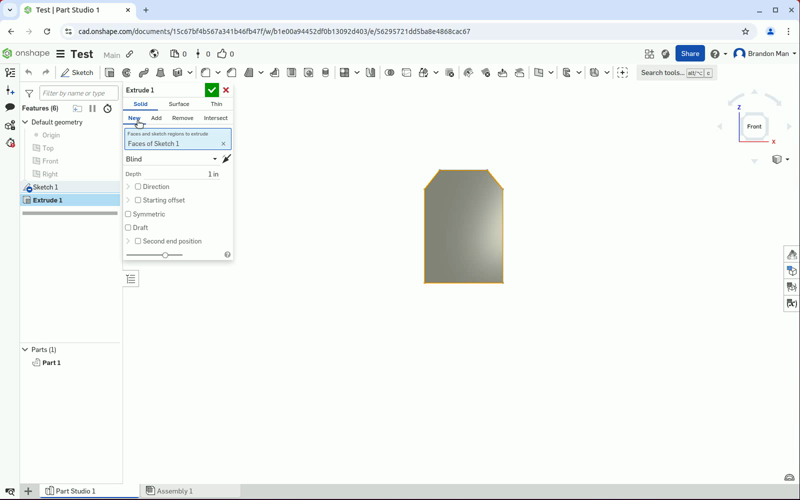
key(tab, 4)
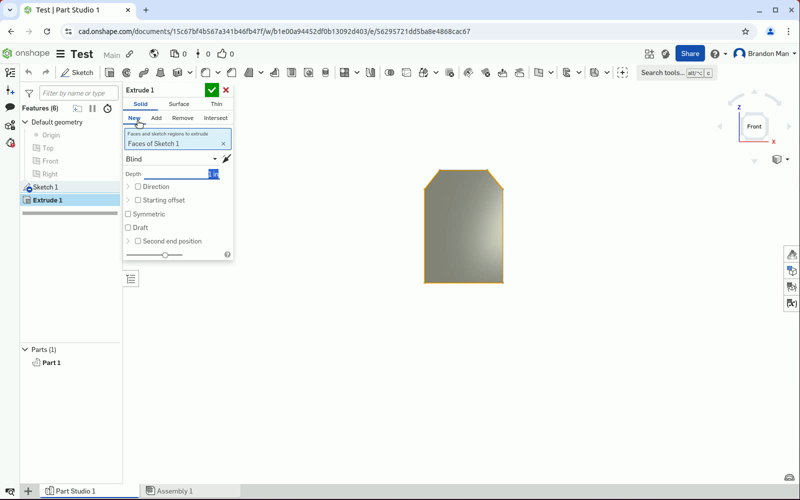
text(8.666)
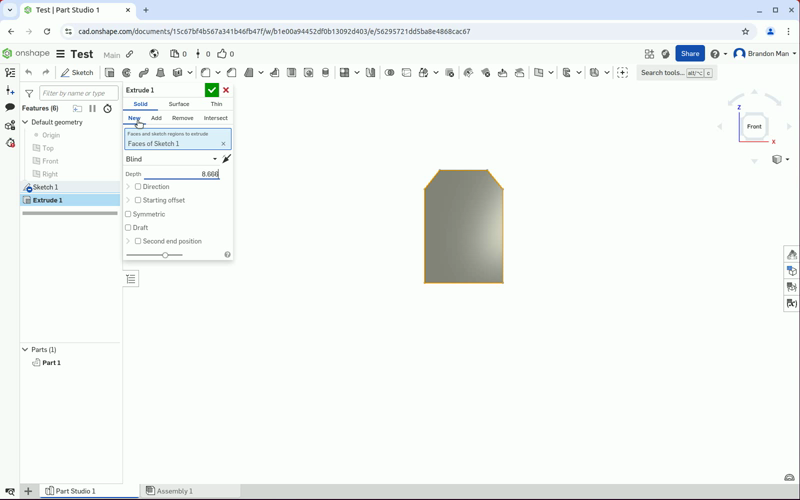
key(enter)
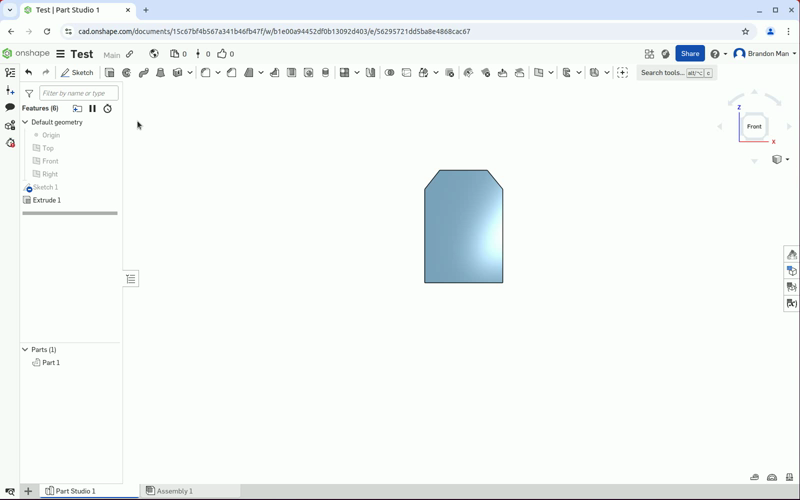
key(shift+h)
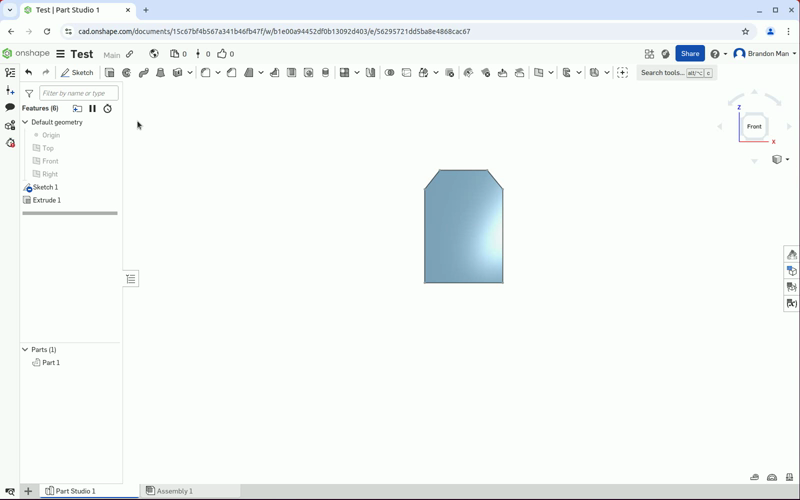
key(shift+h)
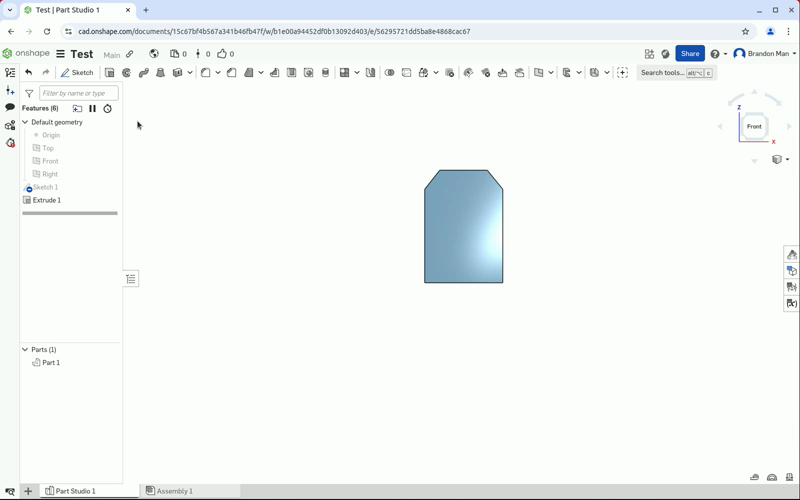
mouse_move(73, 189)
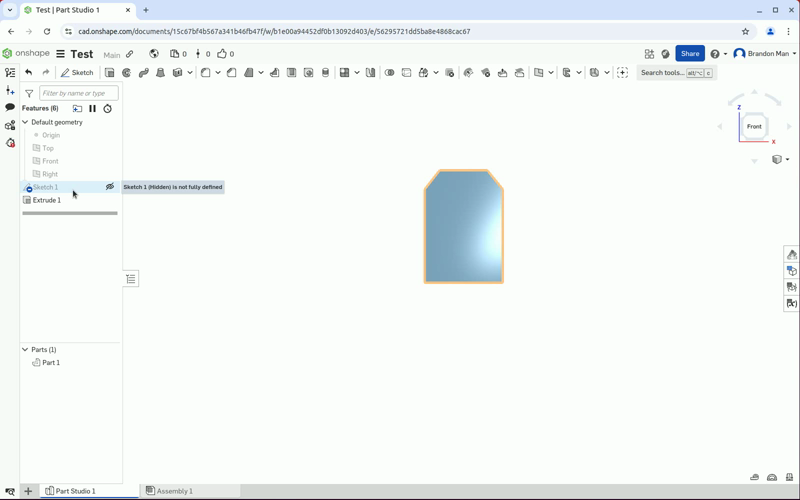
click(73, 189)
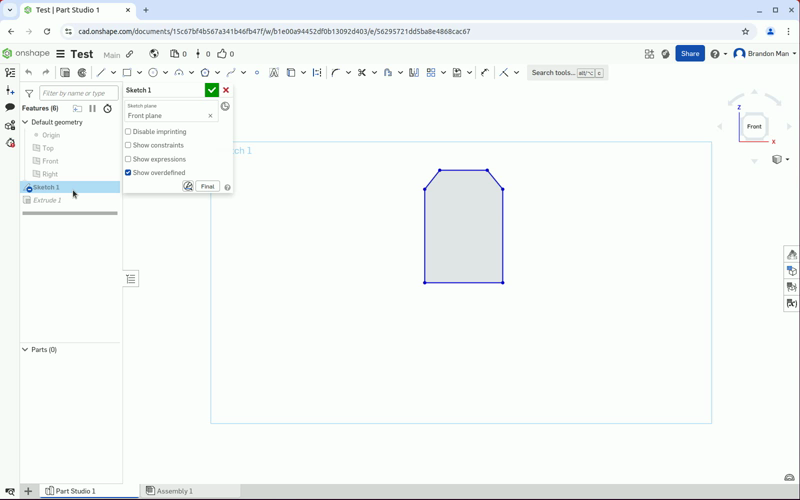
mouse_move(229, 92)
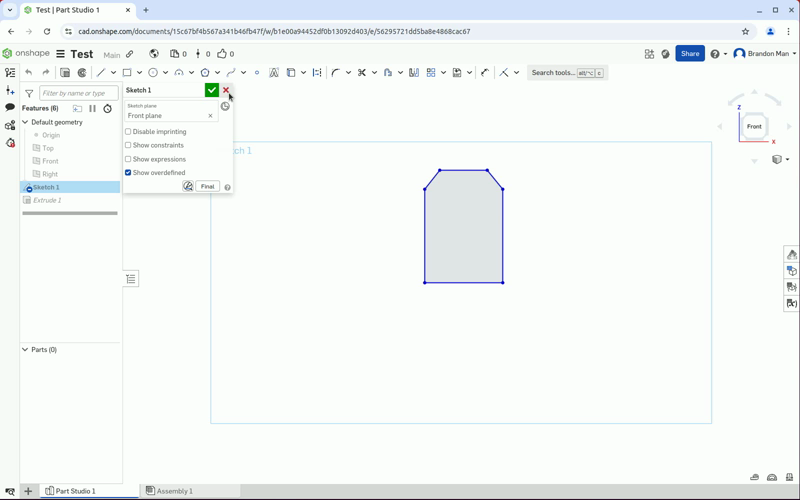
click(229, 92)
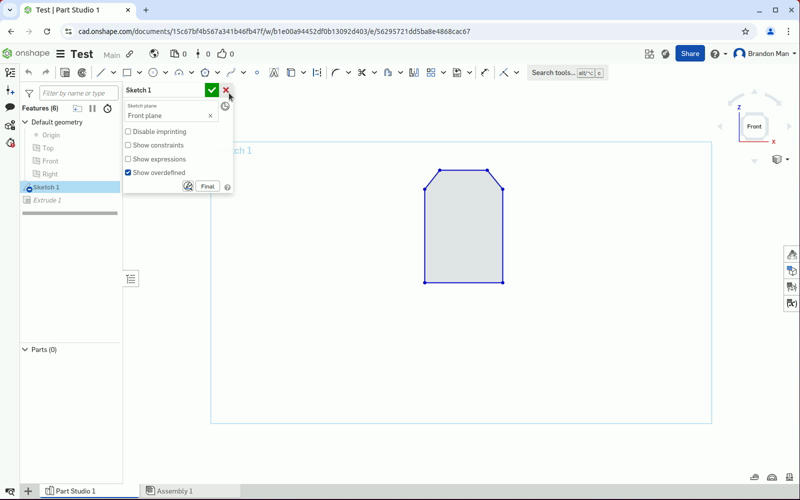
key(shift+s)
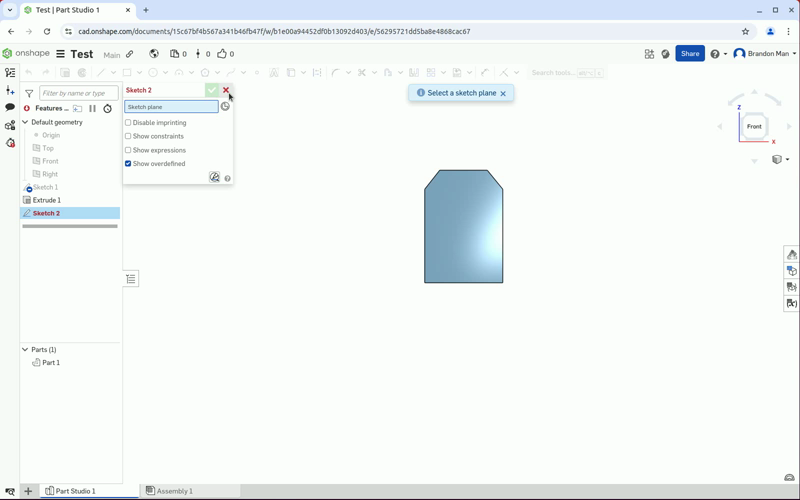
mouse_move(73, 163)
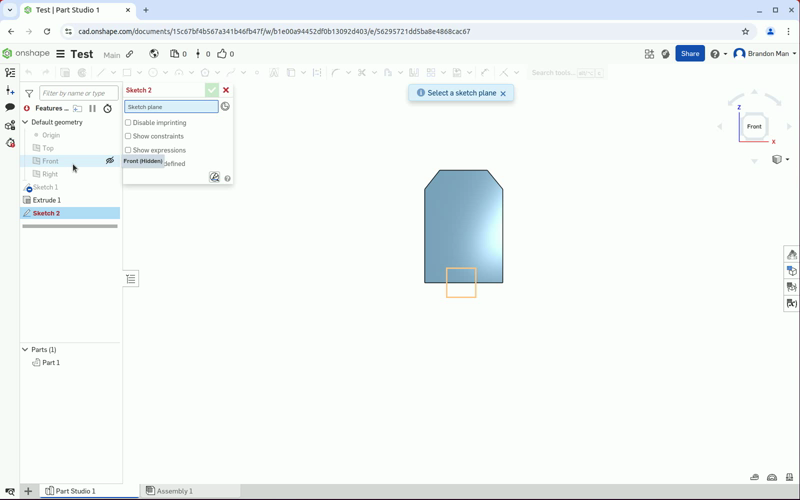
click(73, 163)
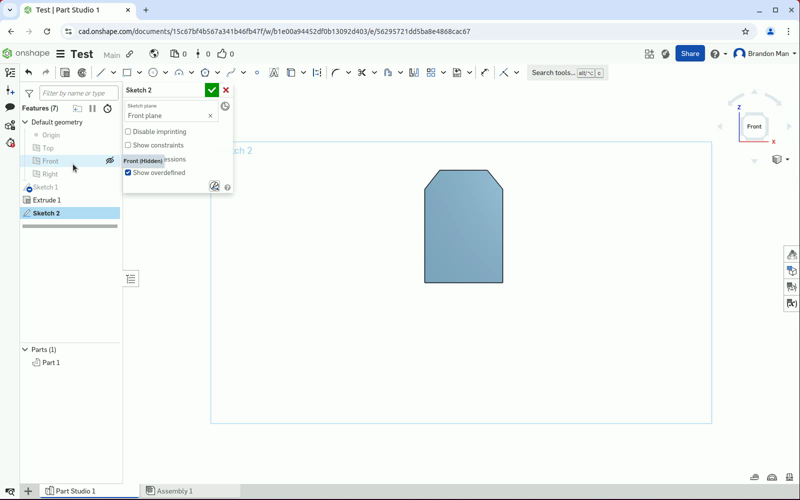
mouse_move(73, 352)
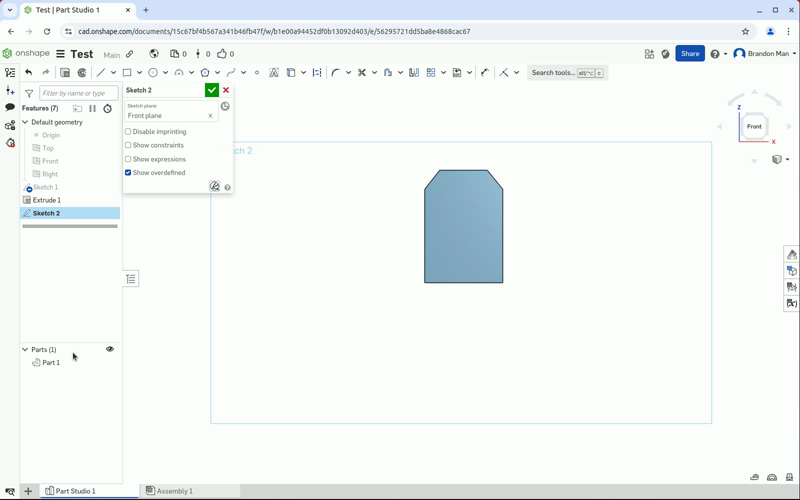
key(y)
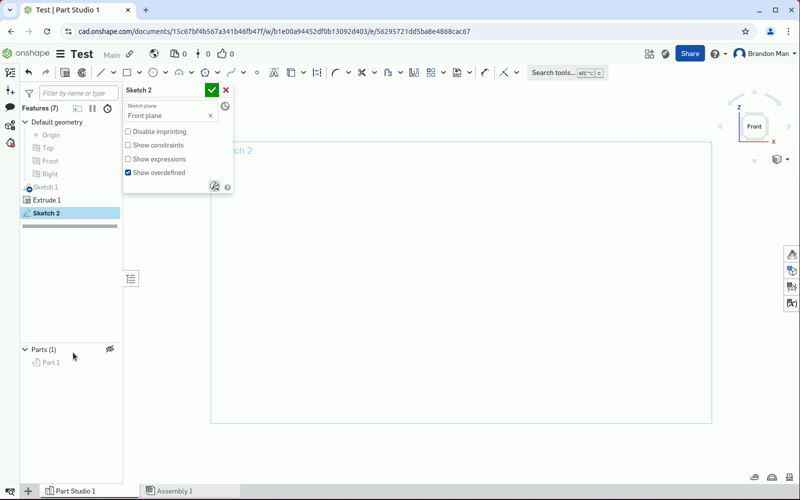
key(c)
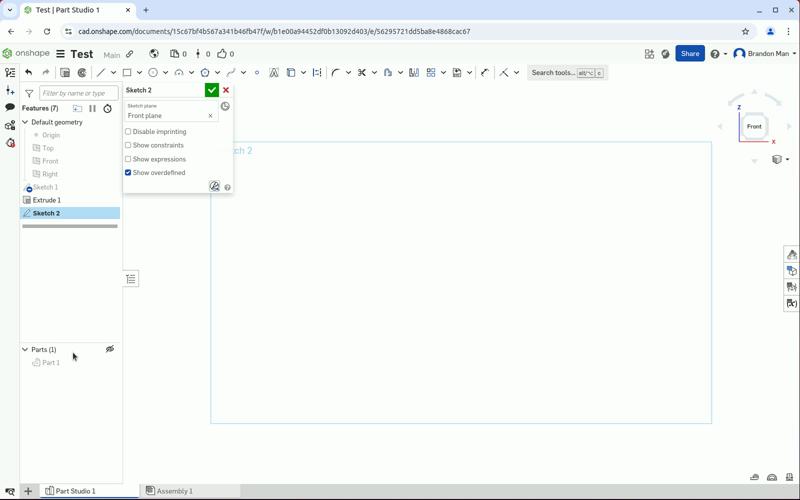
key_down(shift)
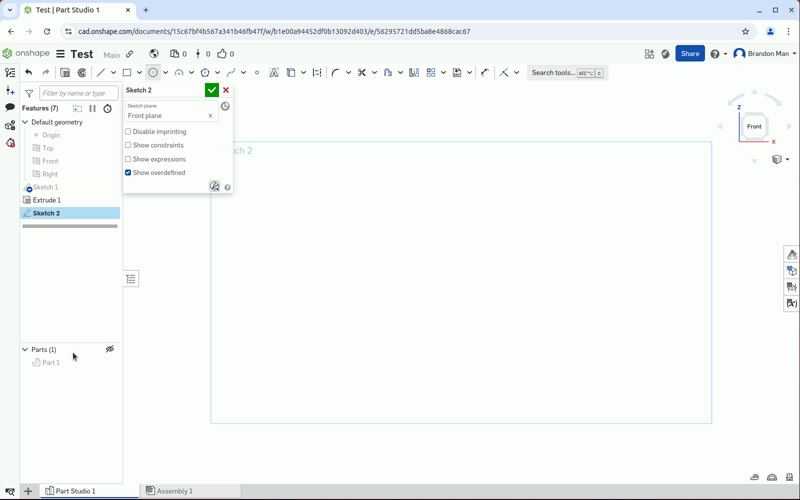
mouse_move(460, 211)
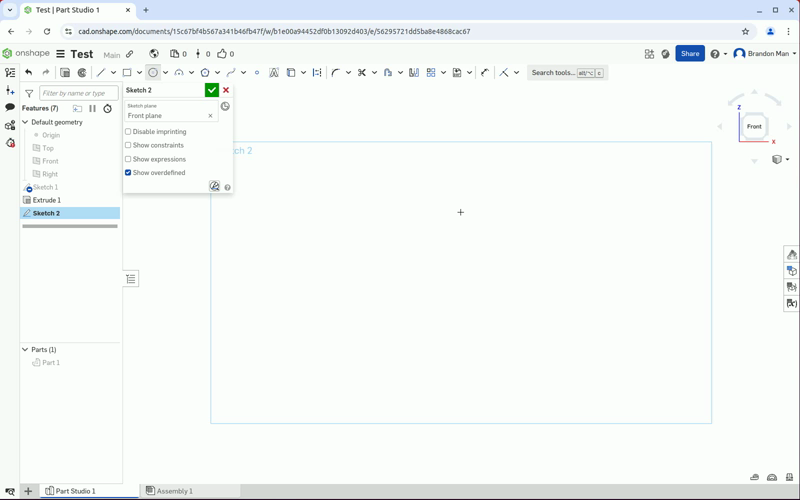
click(460, 211)
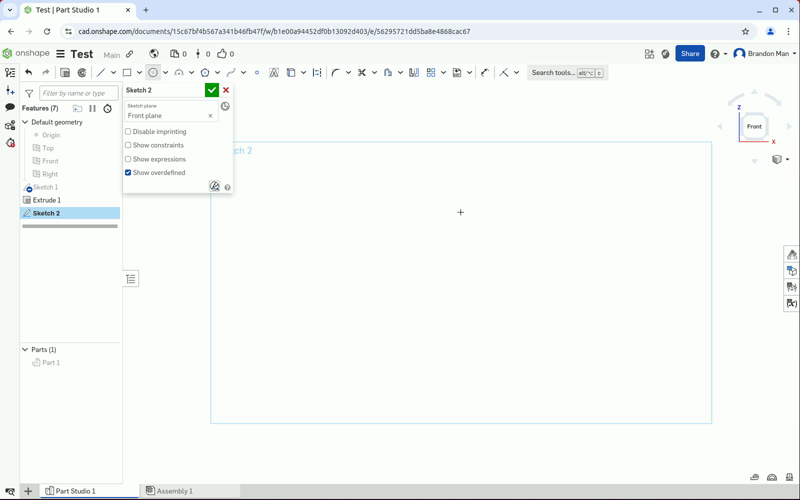
key_up(shift)
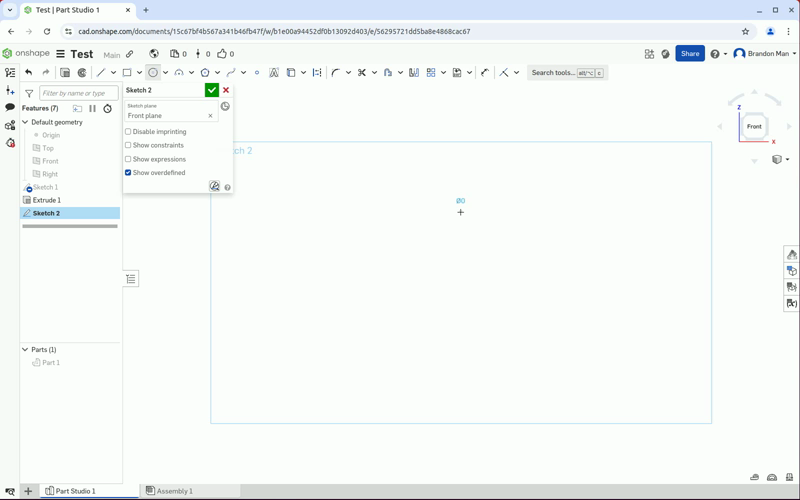
mouse_move(474, 211)
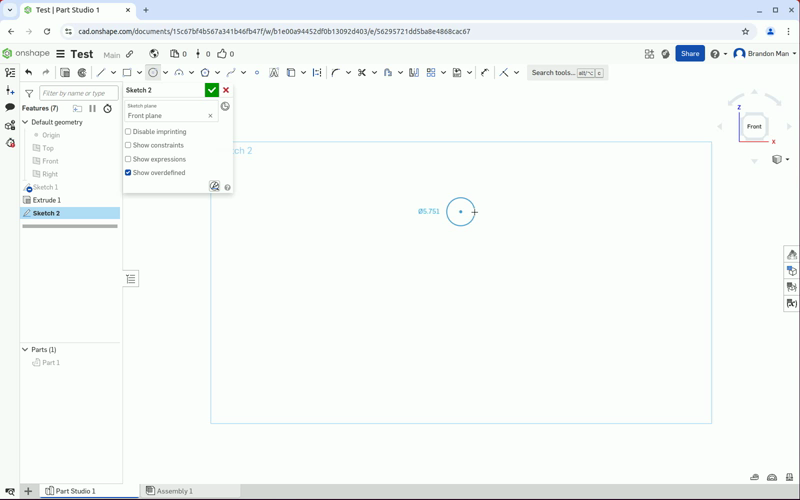
click(474, 211)
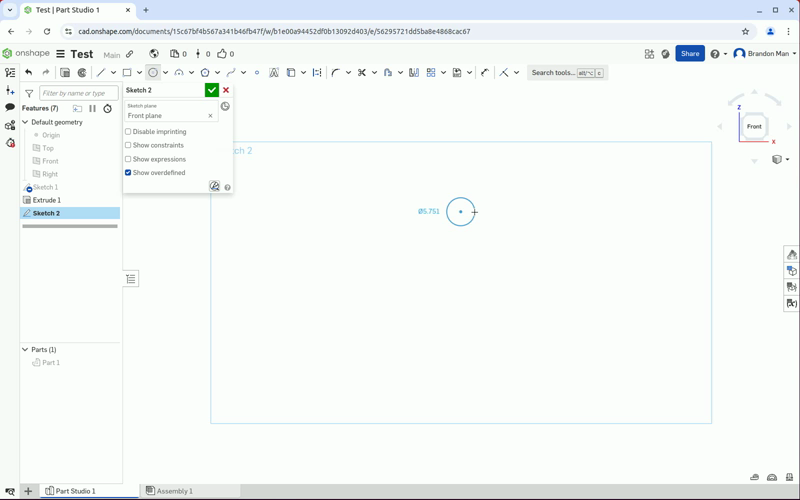
key(esc)
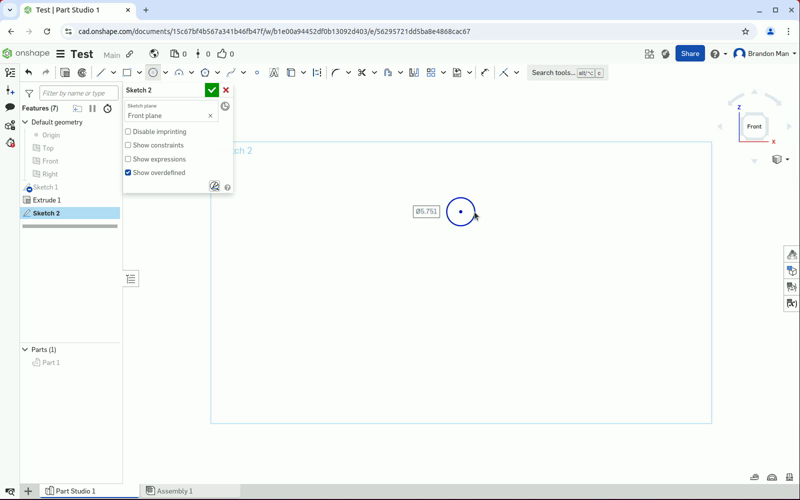
mouse_move(463, 210)
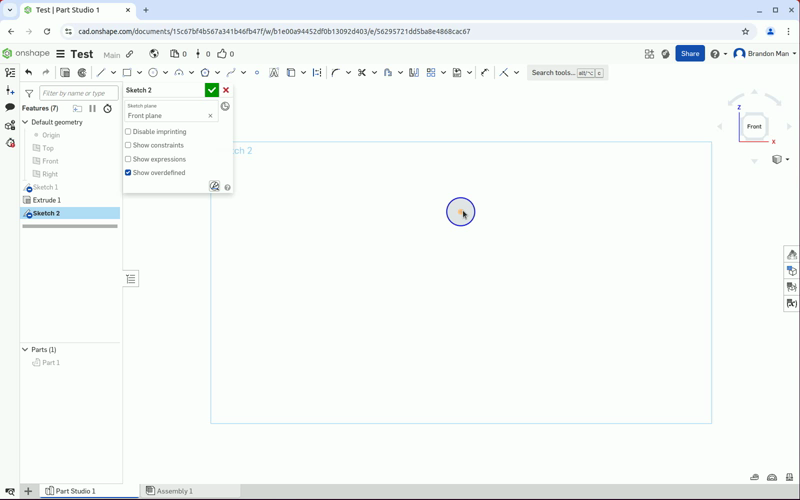
scroll(6)
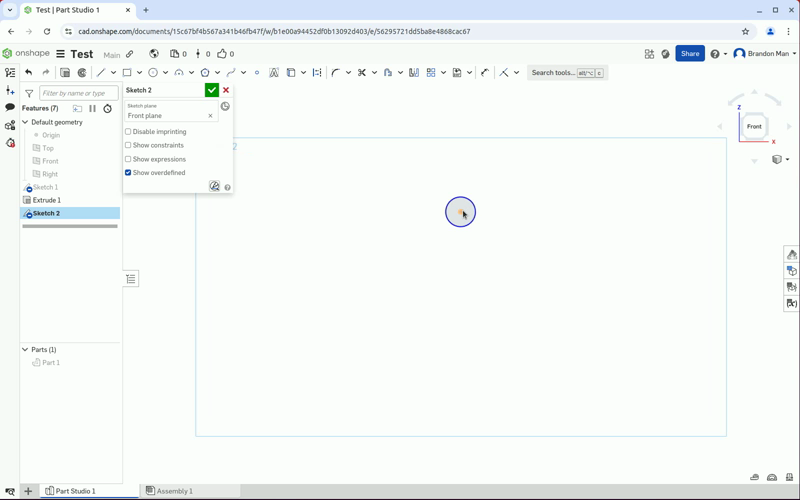
scroll(6)
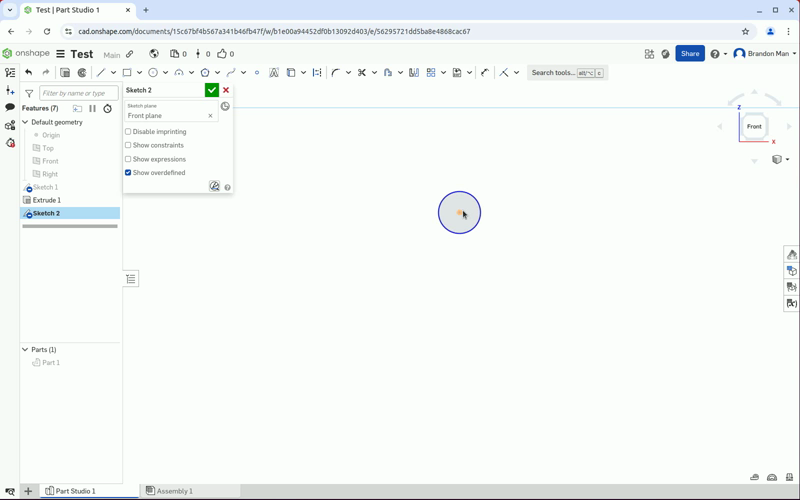
scroll(6)
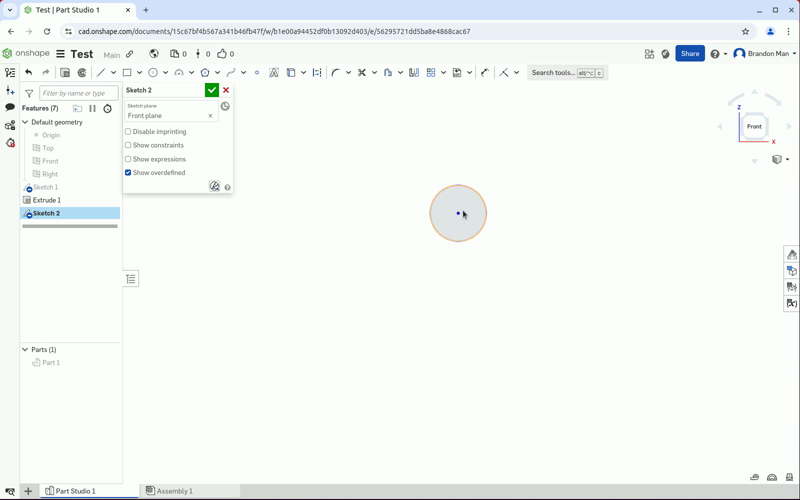
scroll(6)
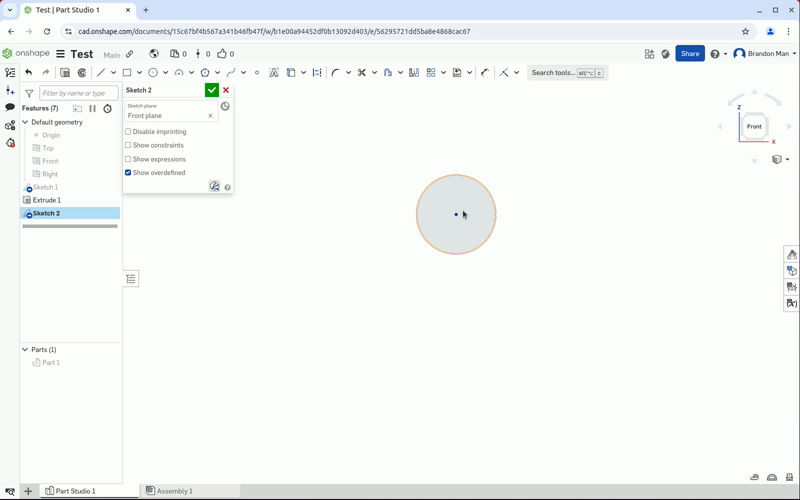
scroll(6)
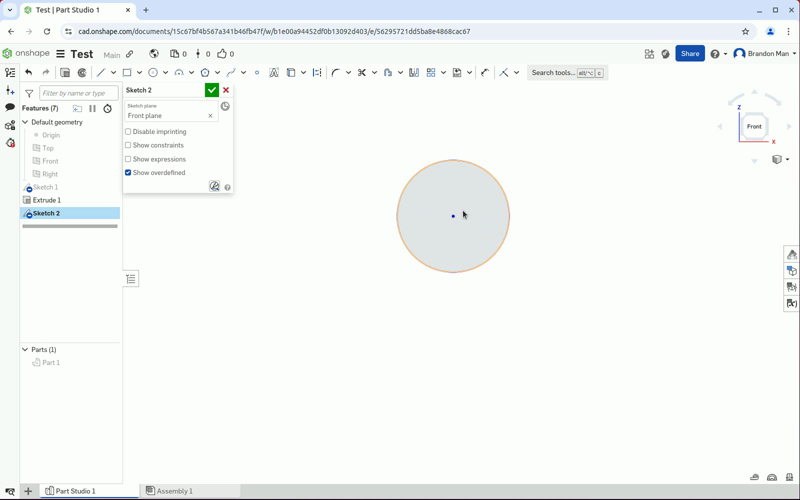
scroll(6)
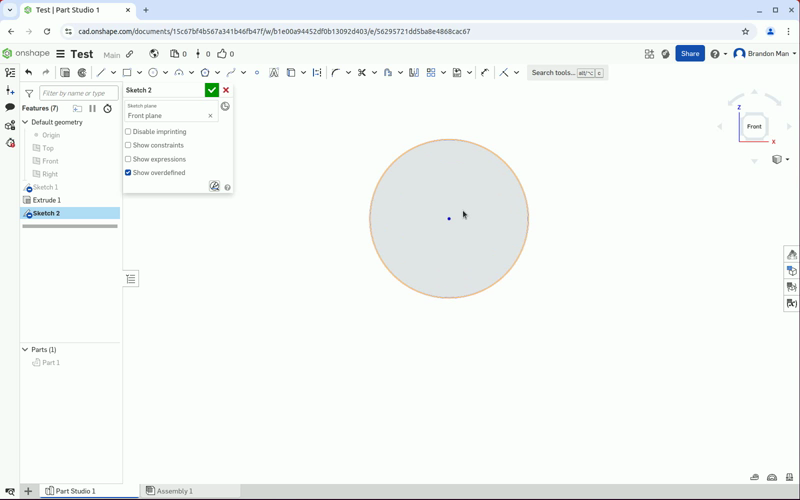
scroll(6)
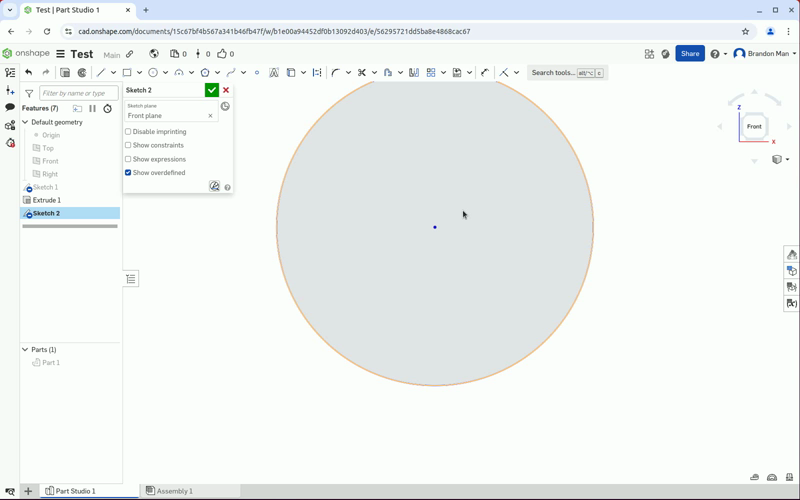
click(463, 210)
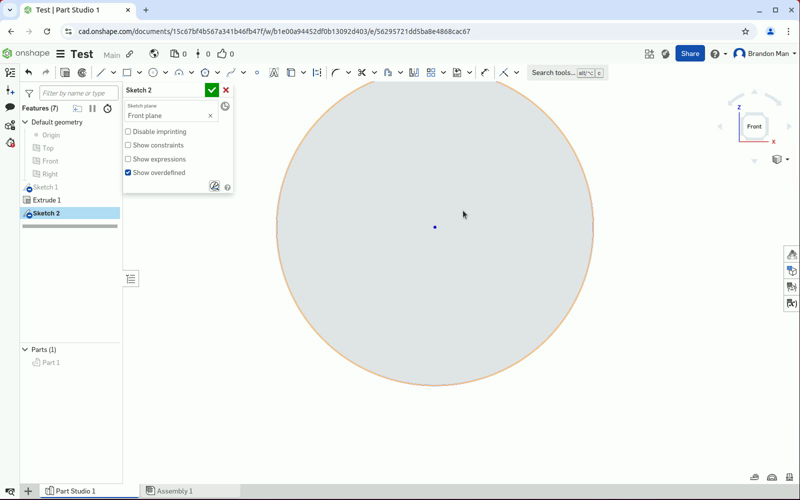
scroll(-6)
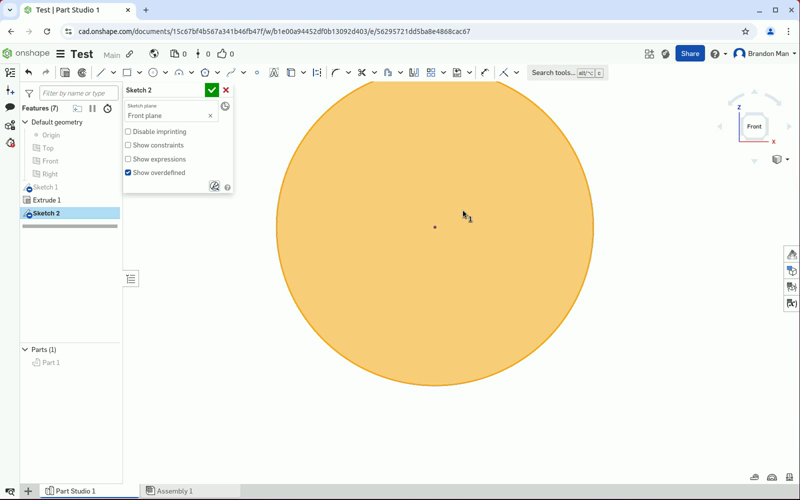
scroll(-6)
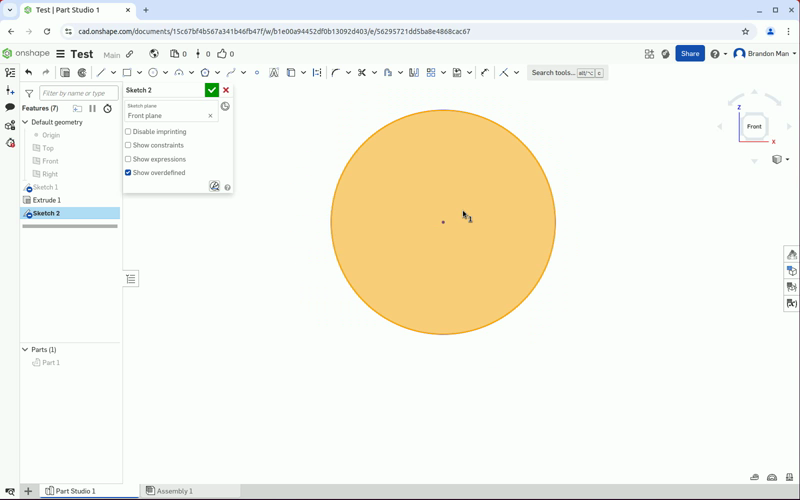
scroll(-6)
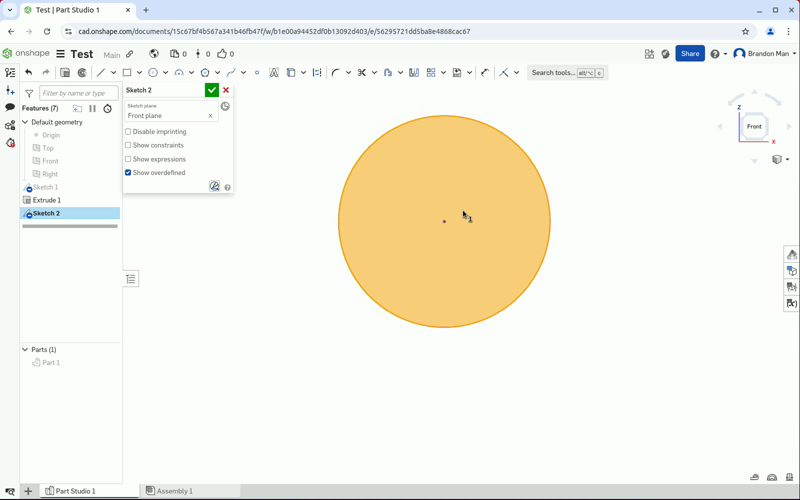
scroll(-6)
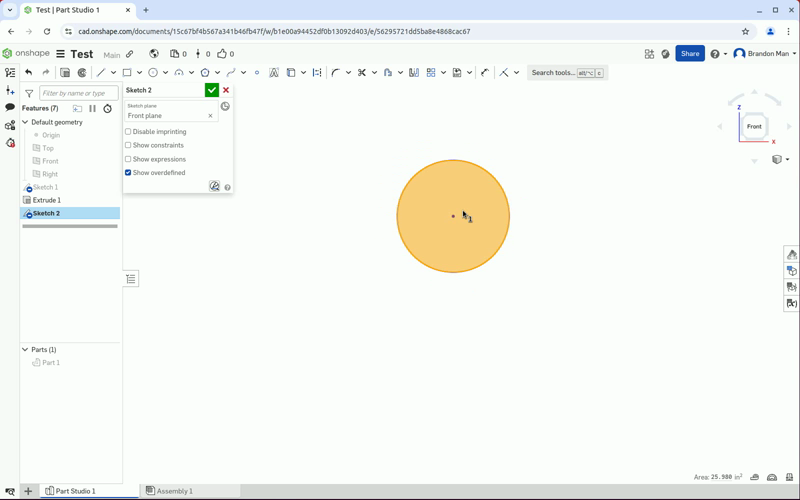
scroll(-6)
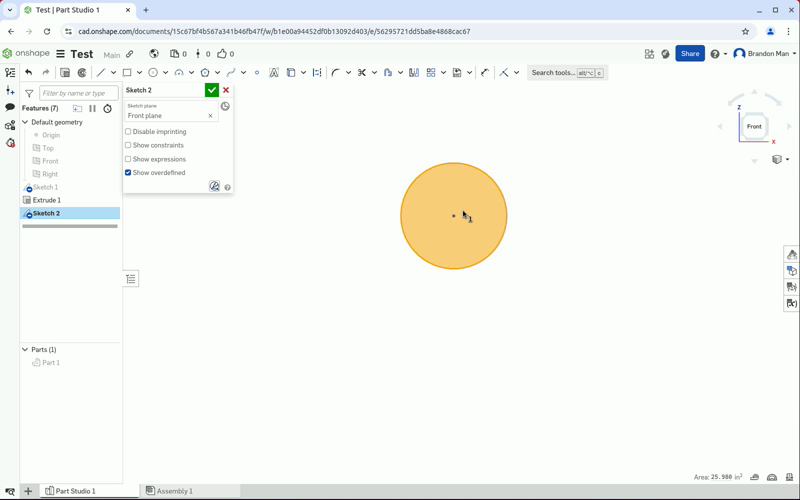
scroll(-6)
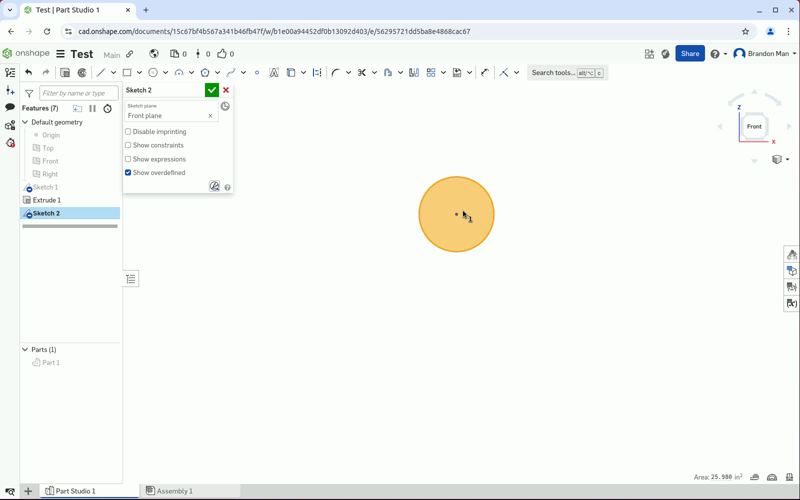
scroll(-6)
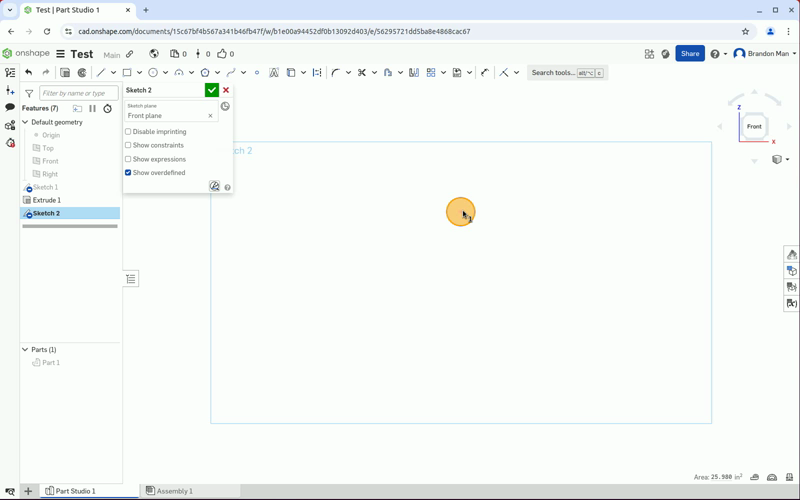
mouse_move(73, 352)
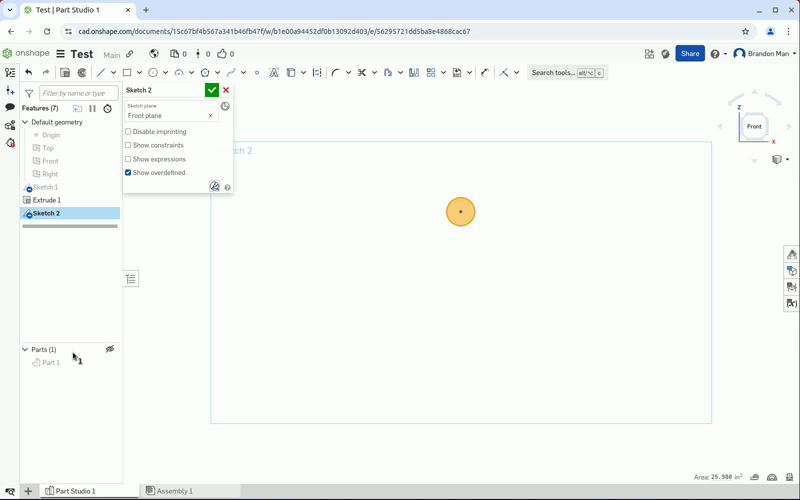
key(shift+y)
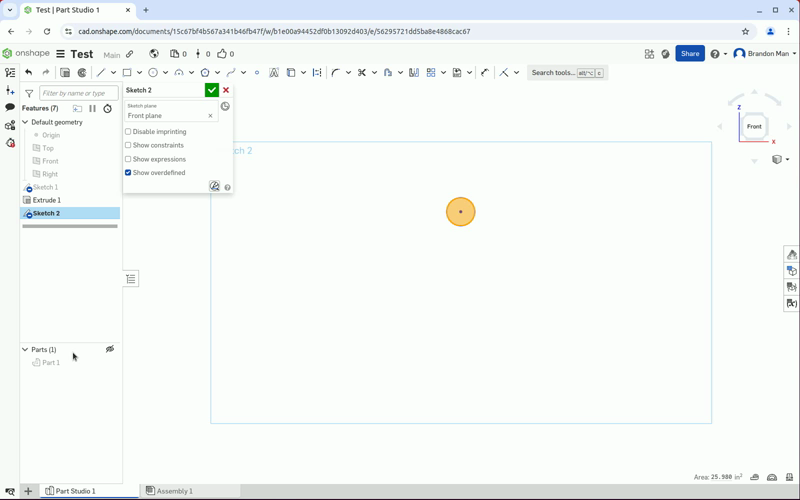
key(shift+e)
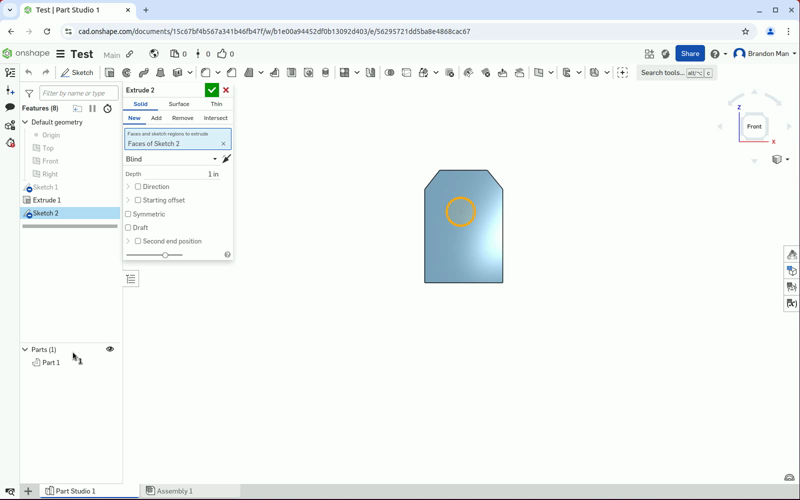
mouse_move(143, 106)
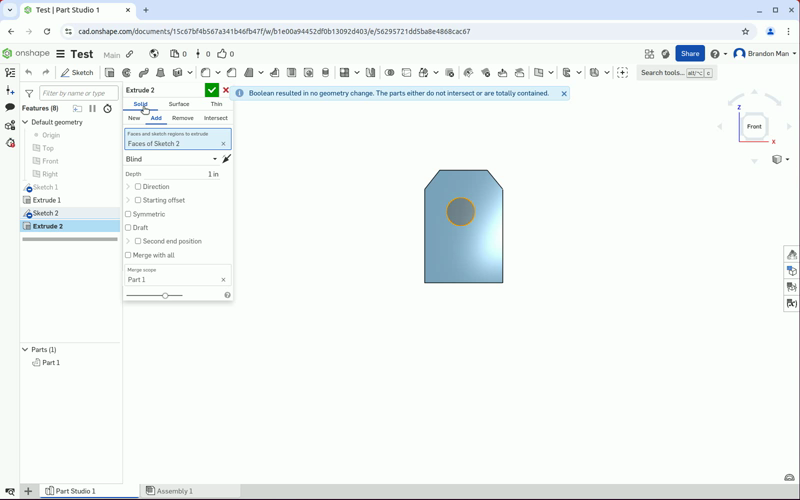
click(143, 106)
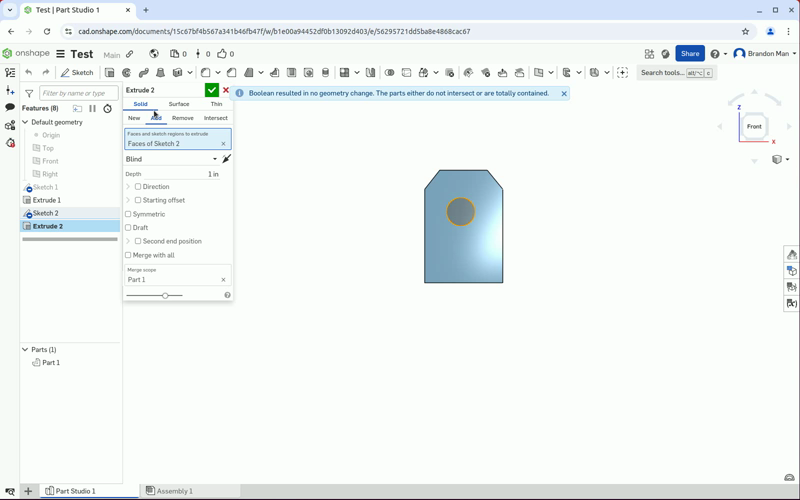
mouse_move(186, 120)
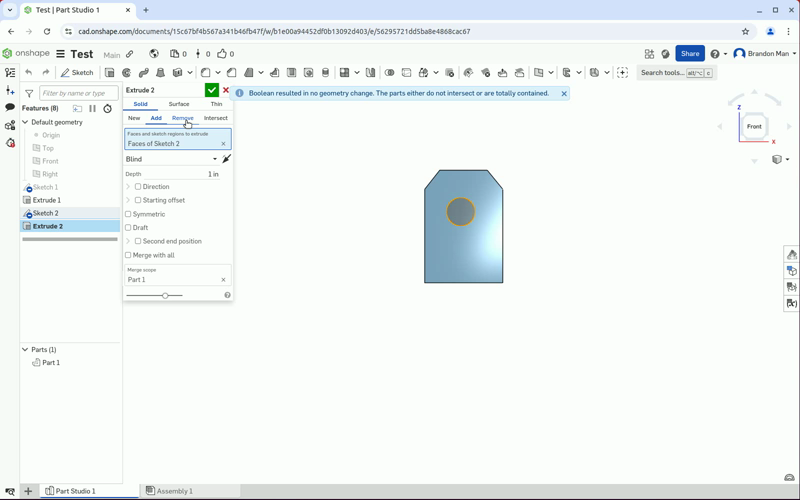
click(186, 120)
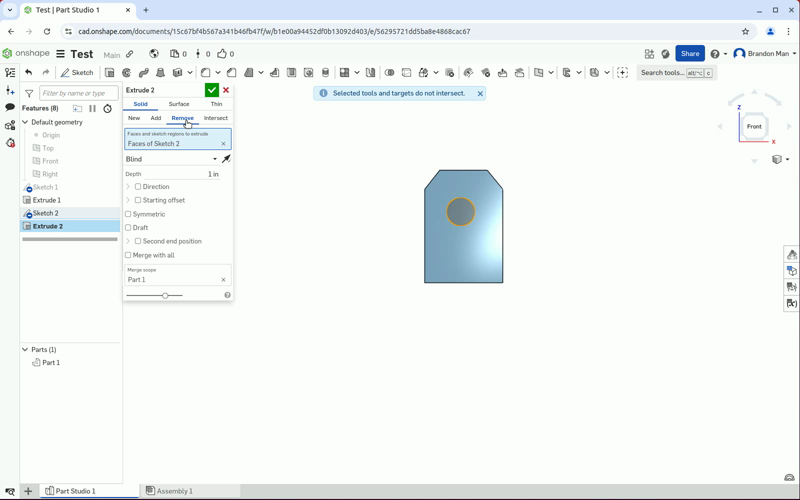
key(tab, 4)
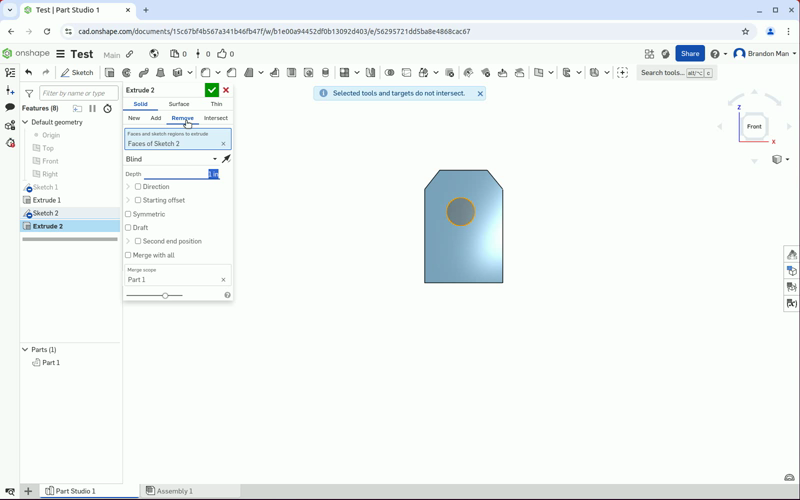
text(-22.868)
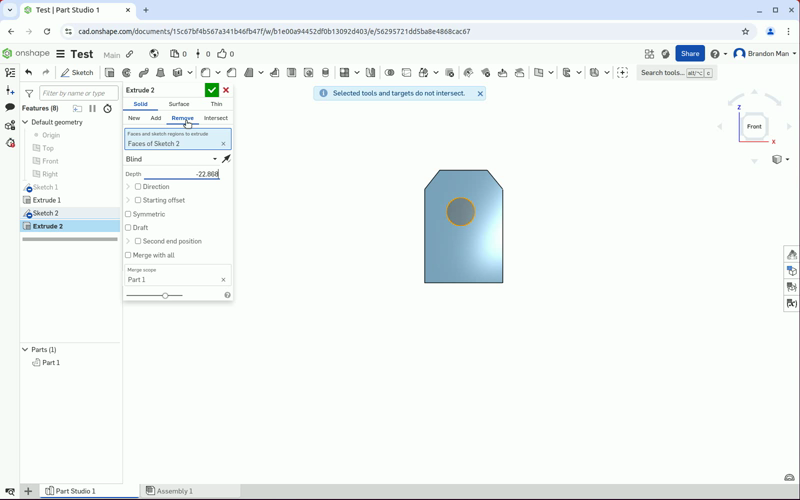
key(tab, 6)
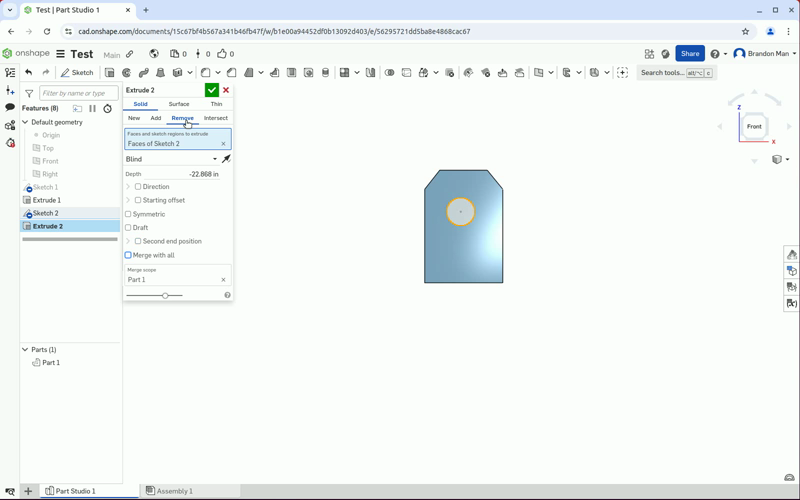
key(space)
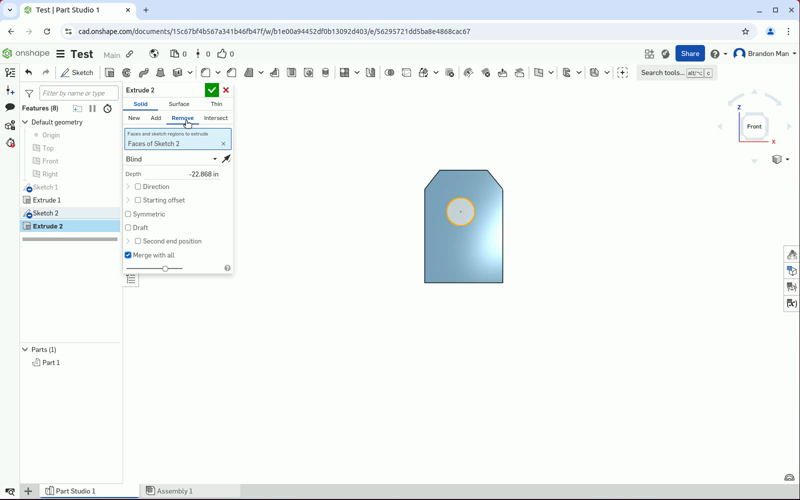
key(enter)
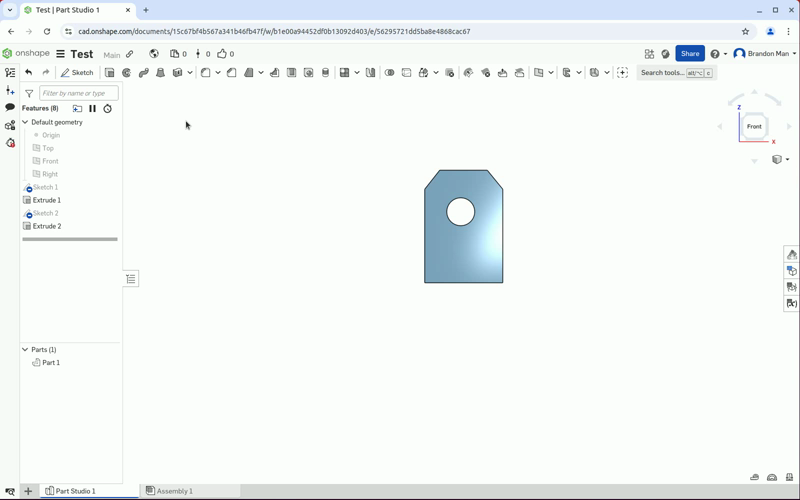
key(shift+h)
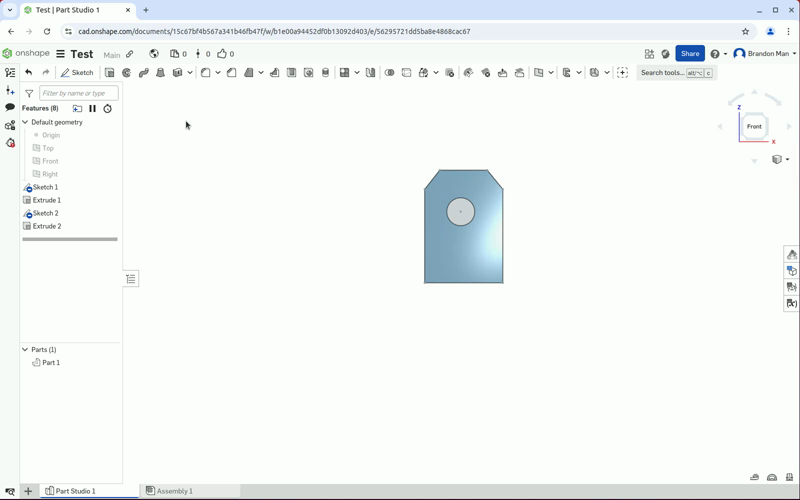
key(shift+h)
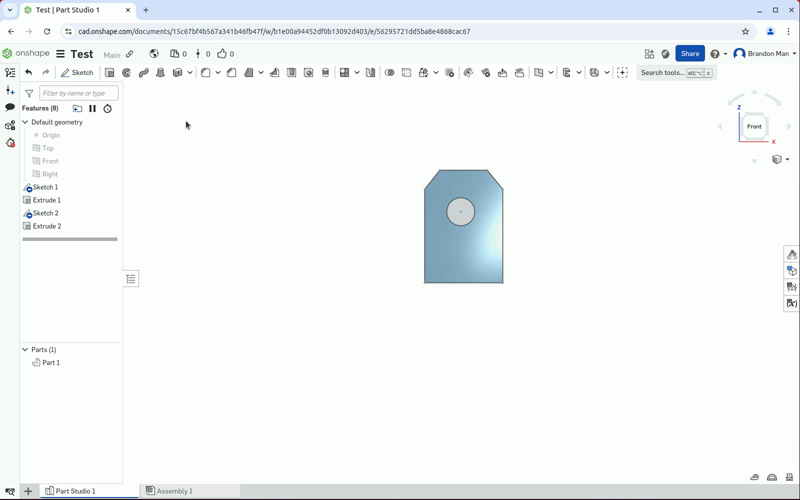
key(shift+7)
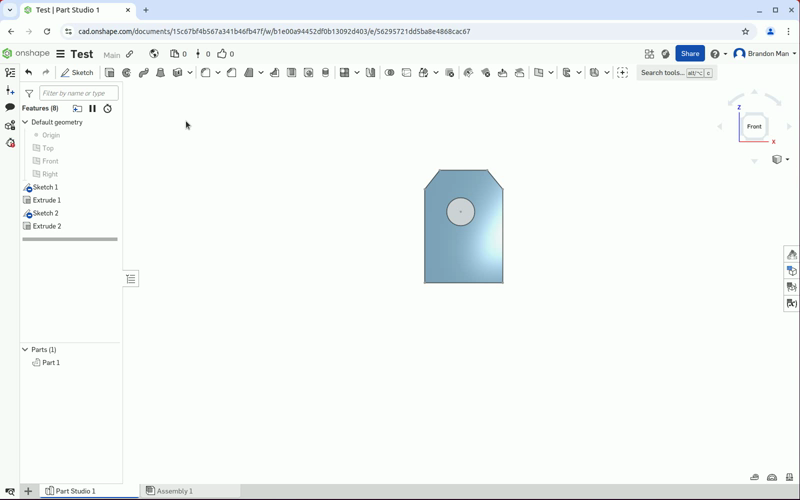
key(left, 2)
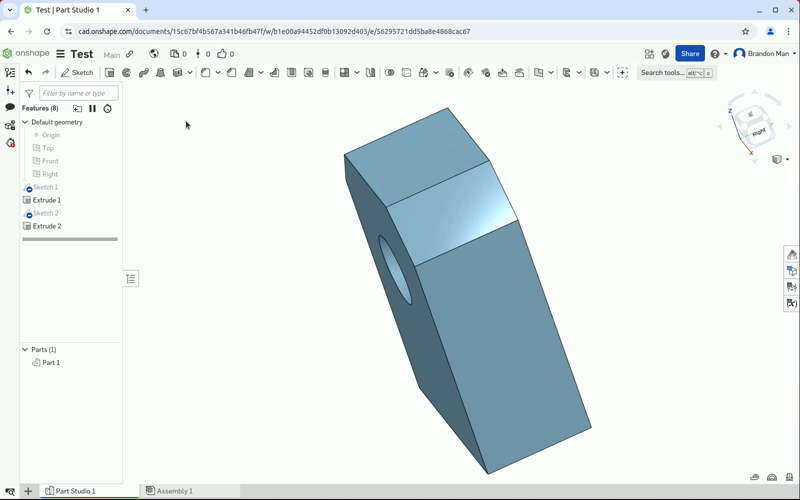
key(down, 2)
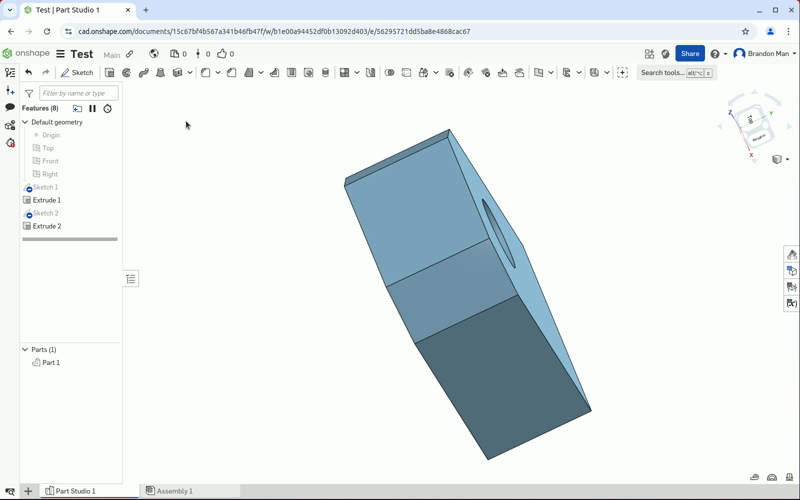
key(up, 2)
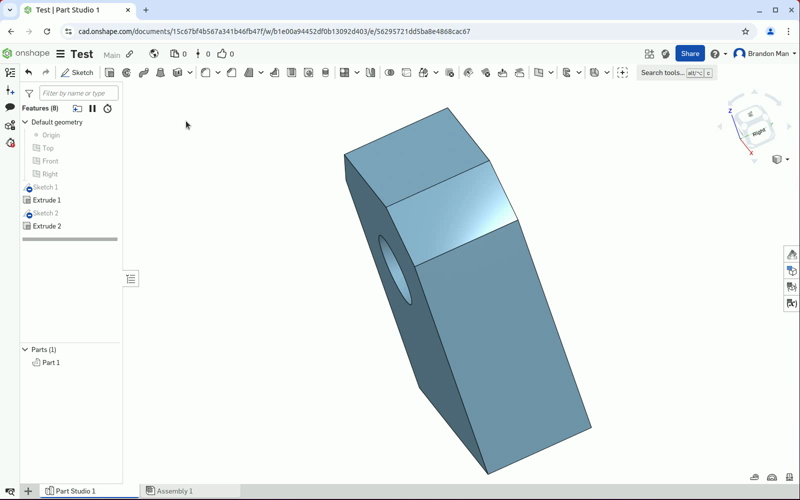
key(right, 2)
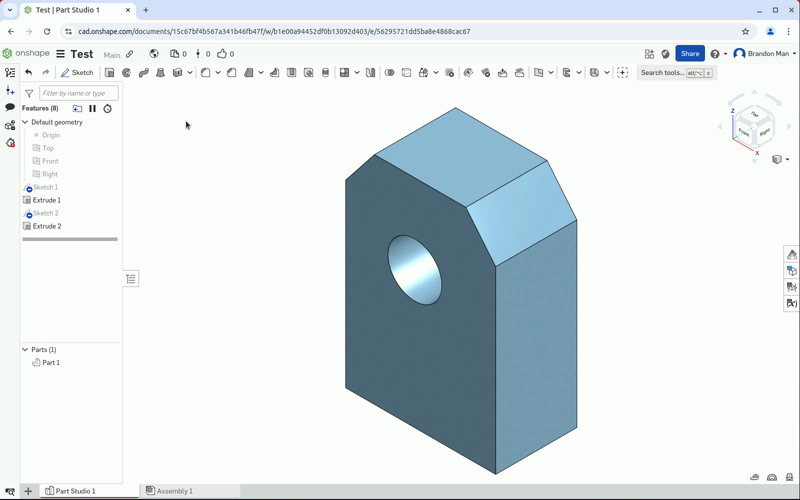
mouse_move(73, 189)
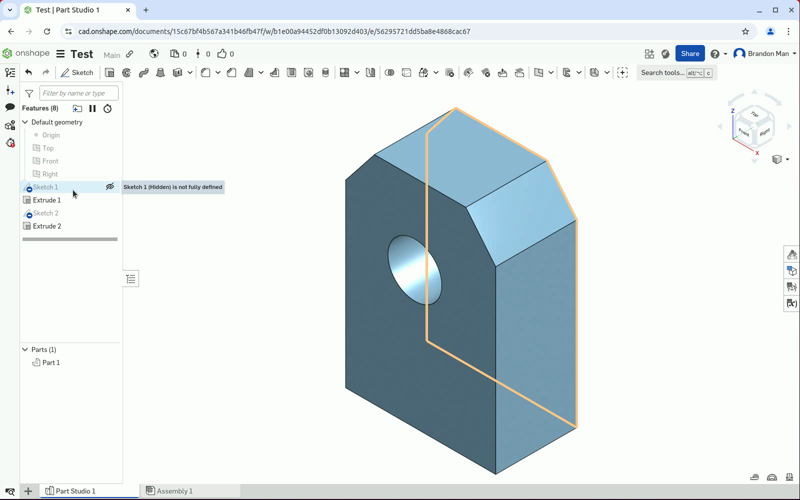
click(73, 189)